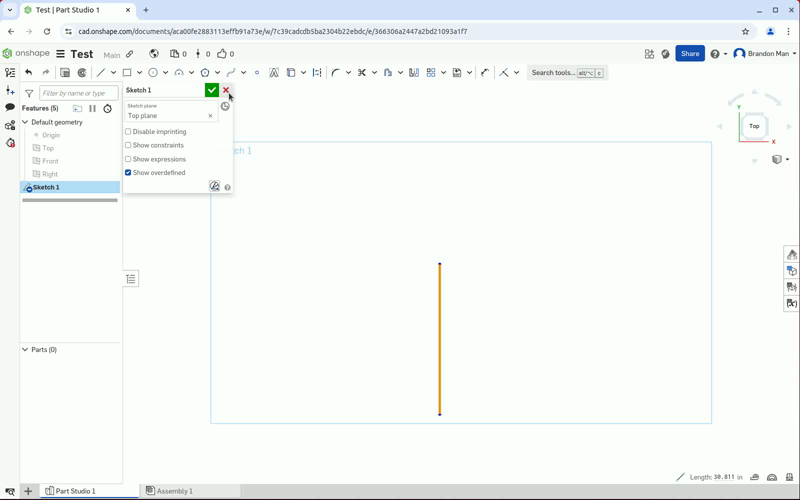
key(shift+h)
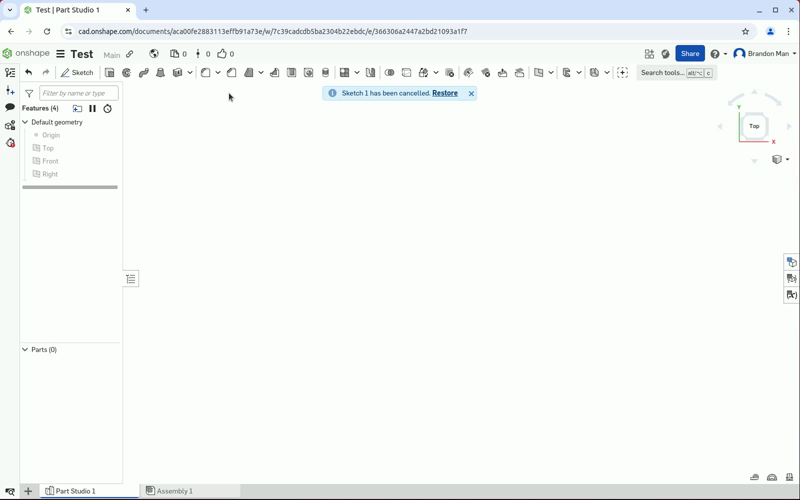
mouse_move(73, 352)
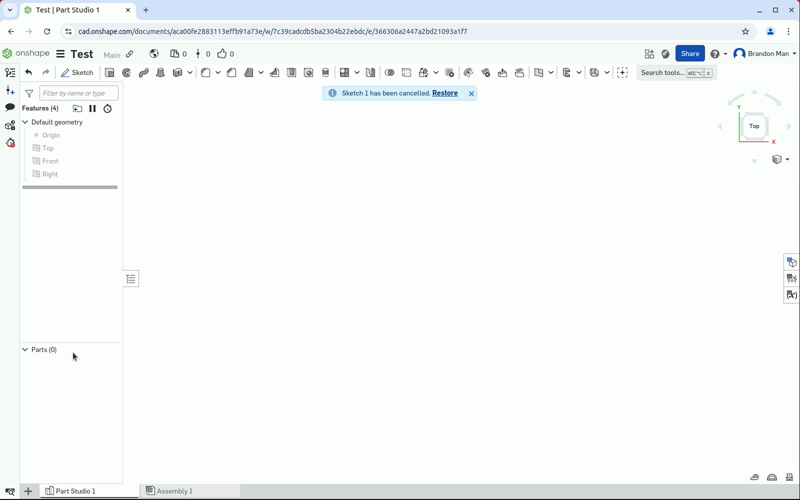
key(y)
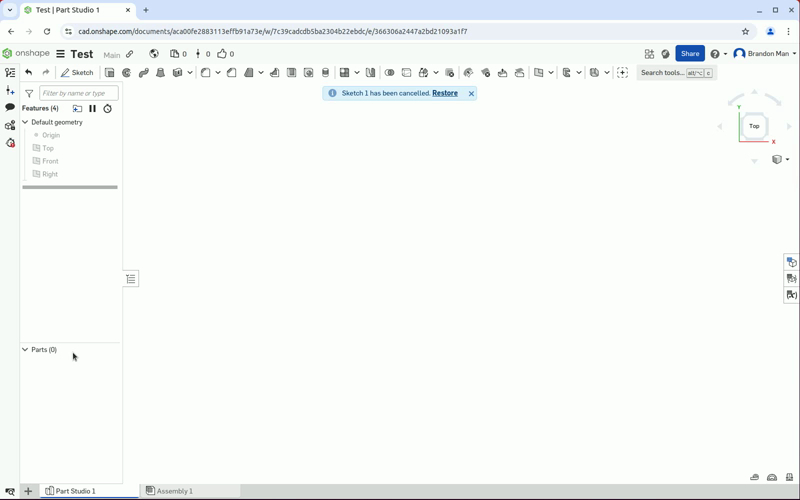
key(shift+p)
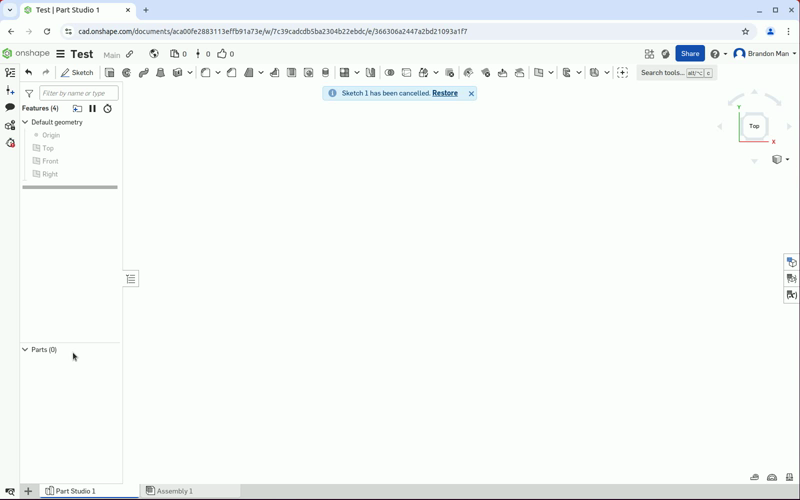
key(space)
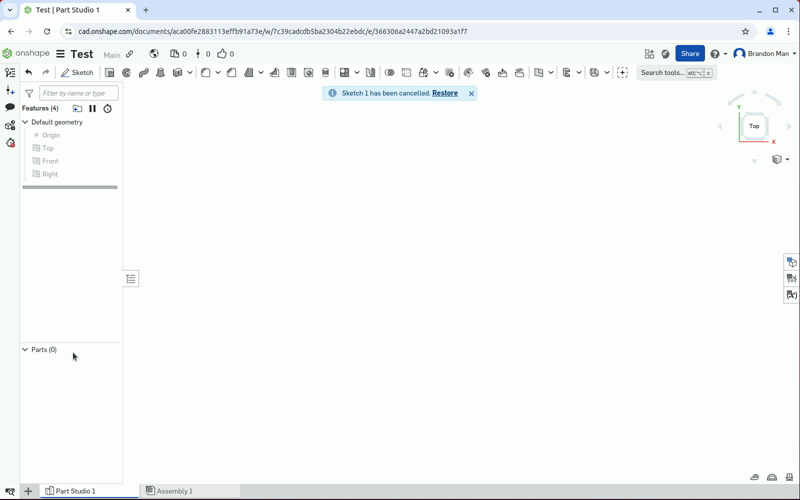
key_down(shift)
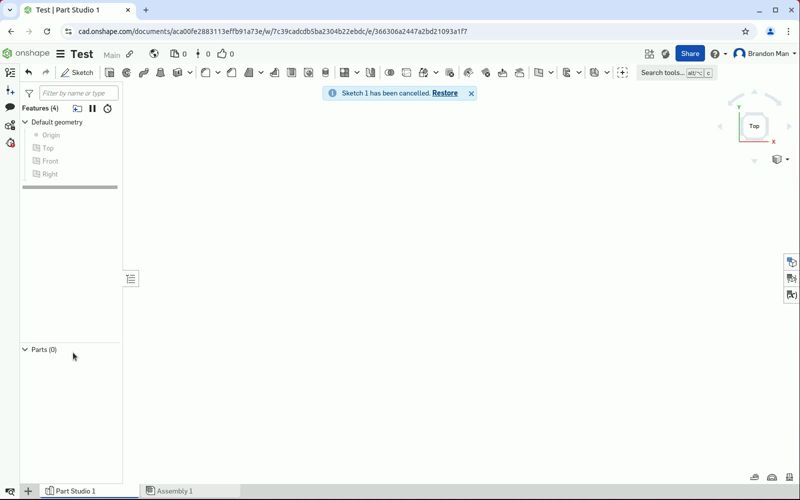
key(up)
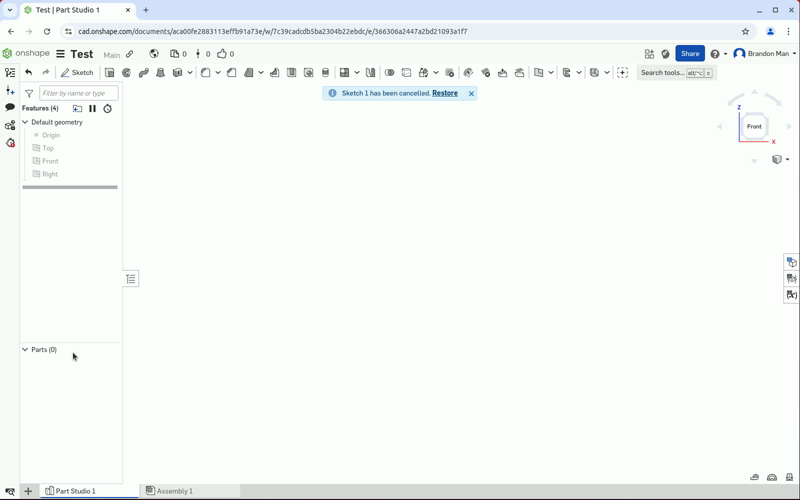
key_up(shift)
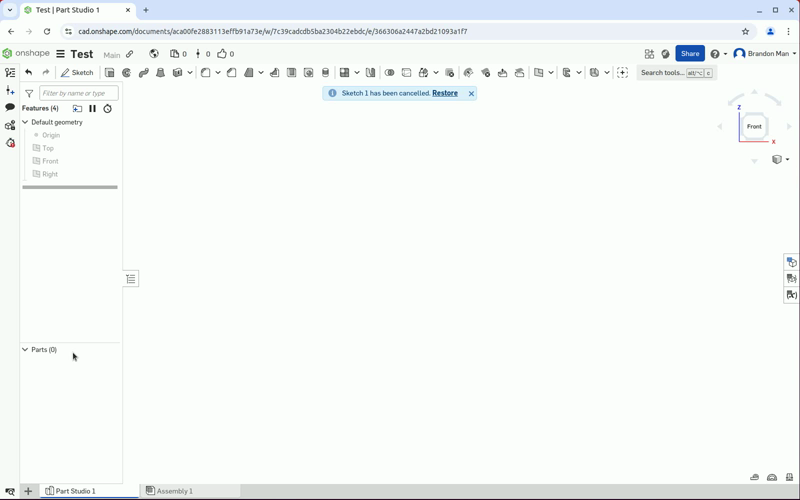
mouse_move(73, 352)
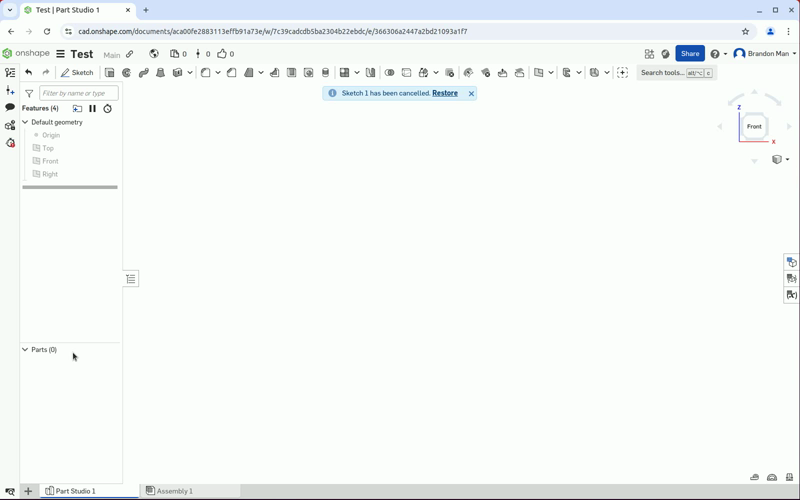
key(shift+y)
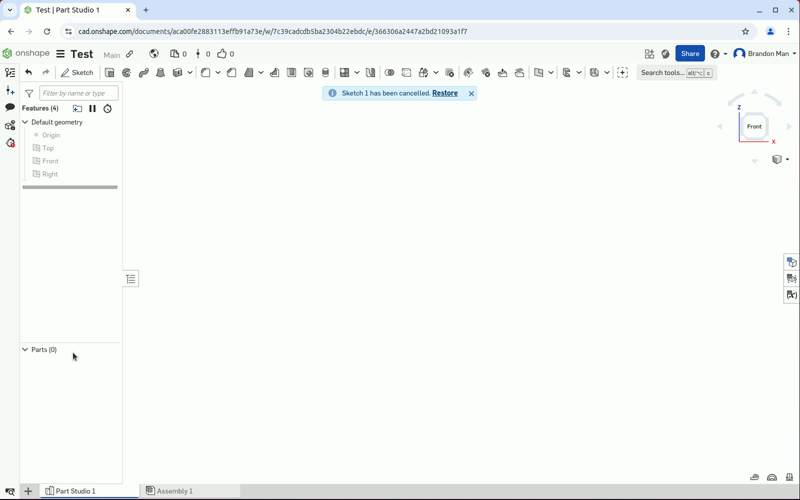
key(shift+s)
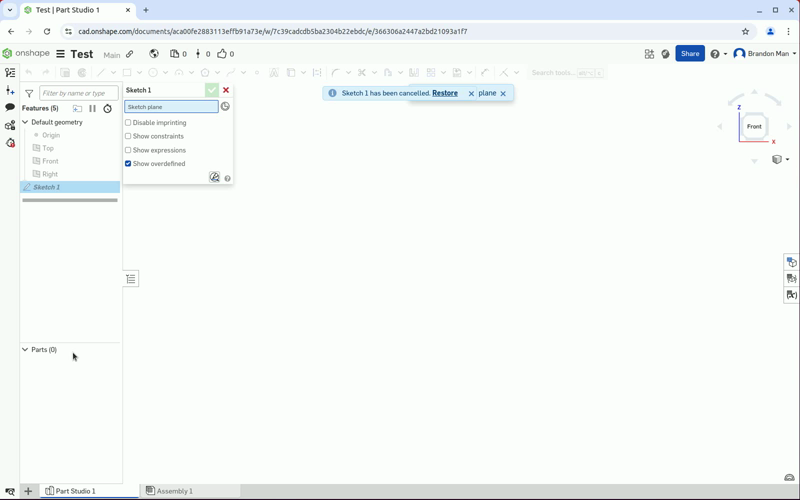
mouse_move(73, 163)
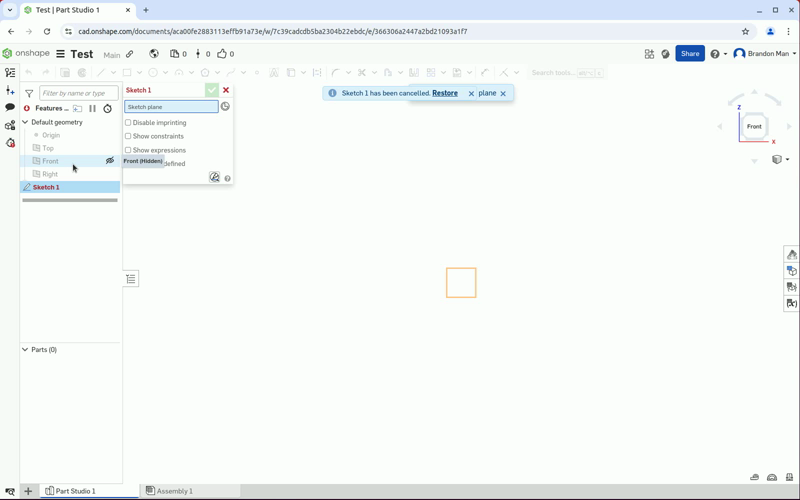
click(73, 163)
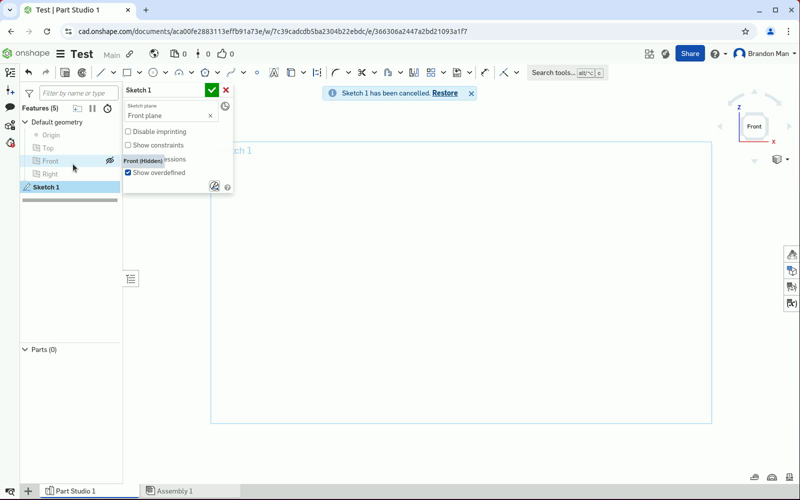
mouse_move(73, 352)
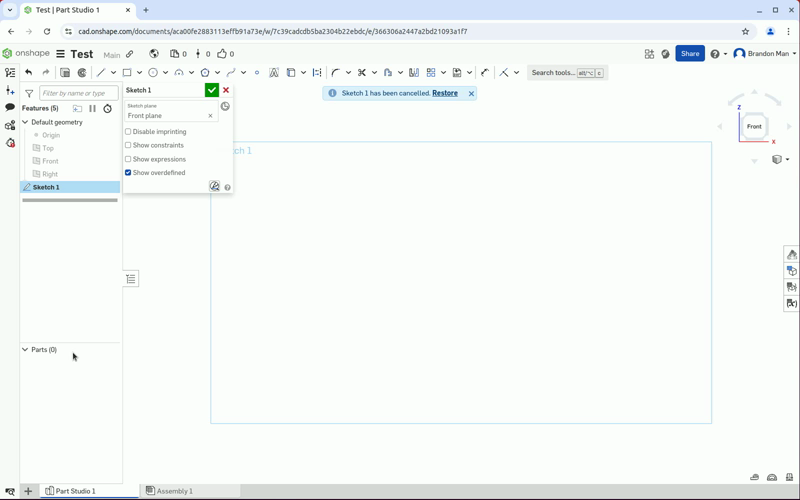
key(y)
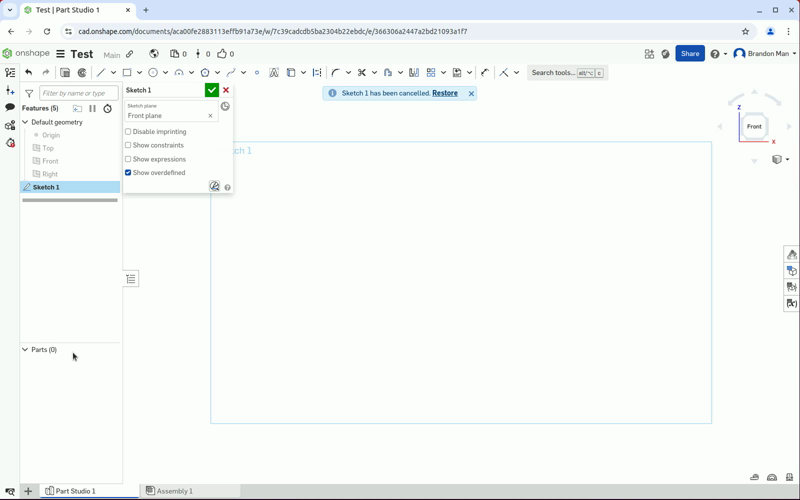
key(l)
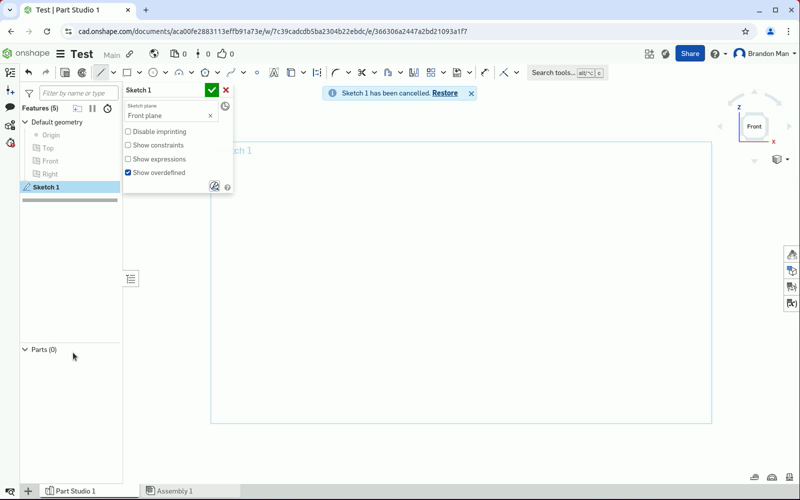
key_down(shift)
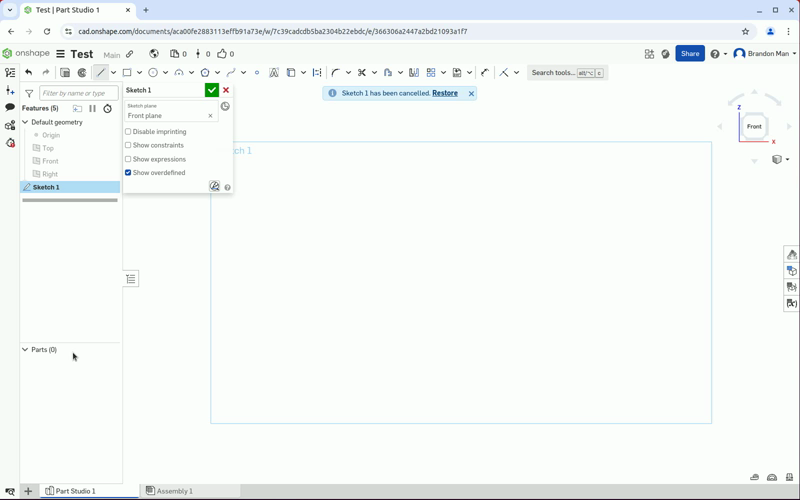
mouse_move(460, 395)
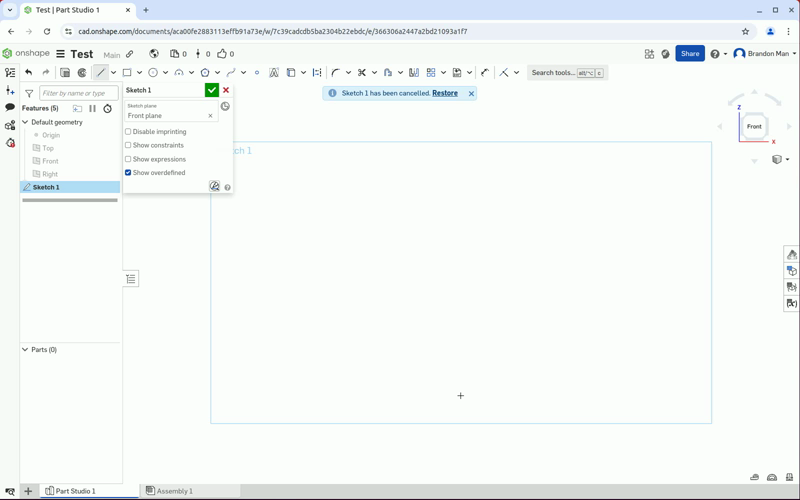
click(460, 395)
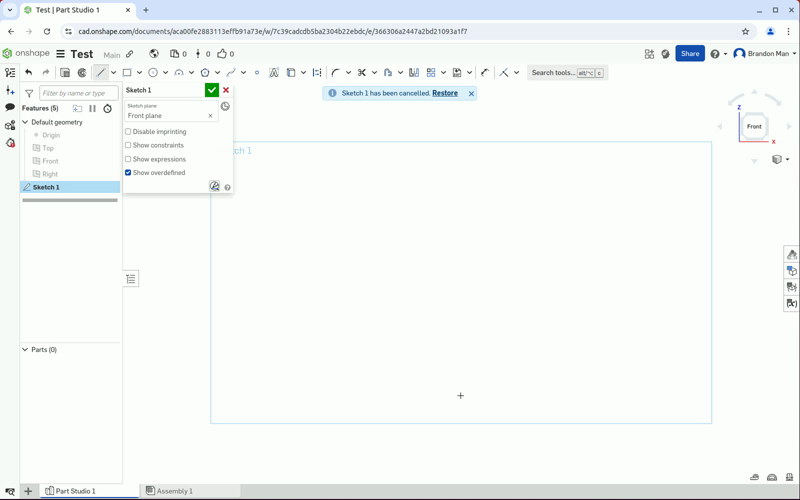
key_up(shift)
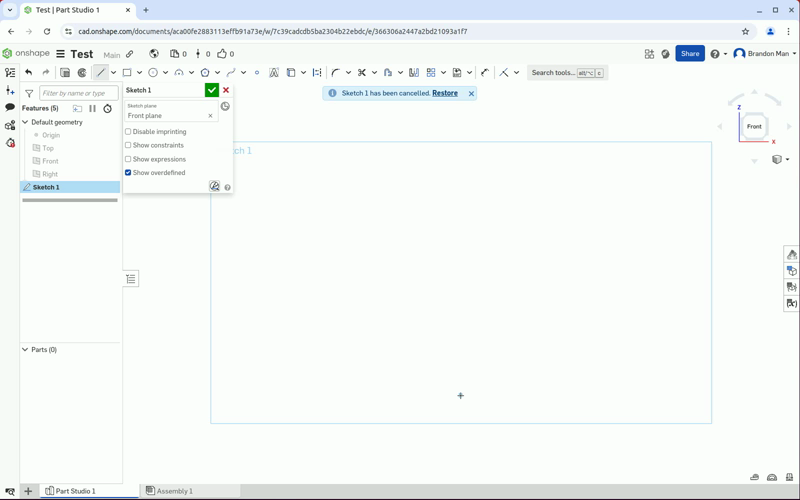
key_down(shift)
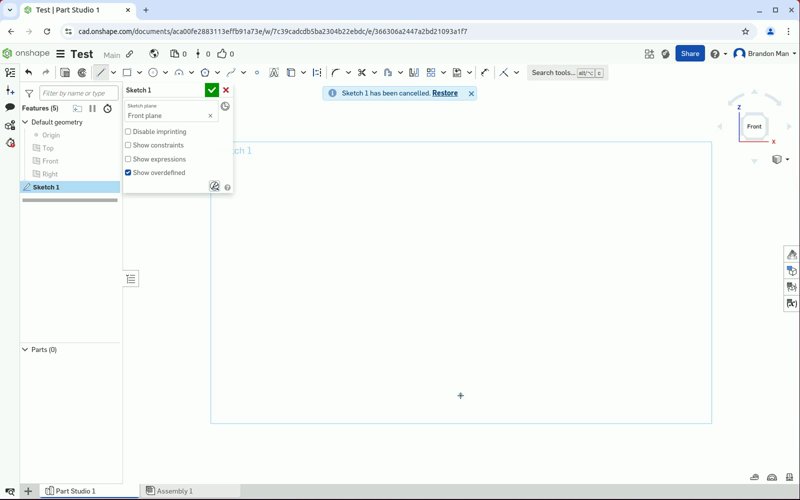
mouse_move(573, 395)
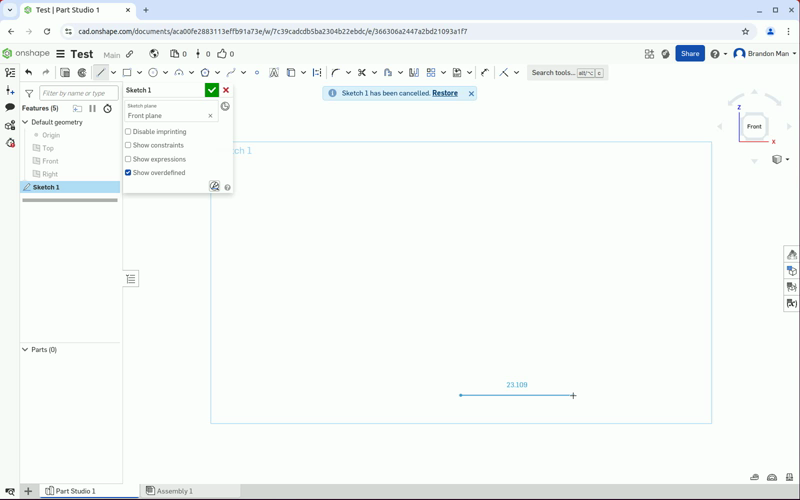
click(573, 395)
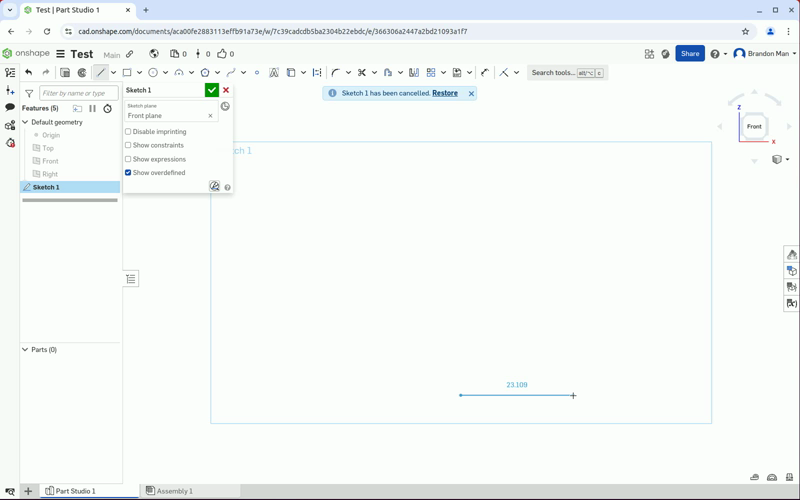
key_up(shift)
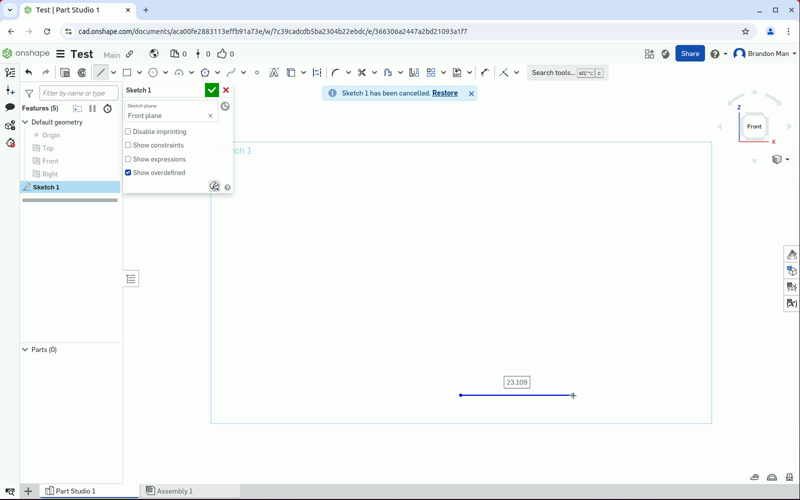
key_down(shift)
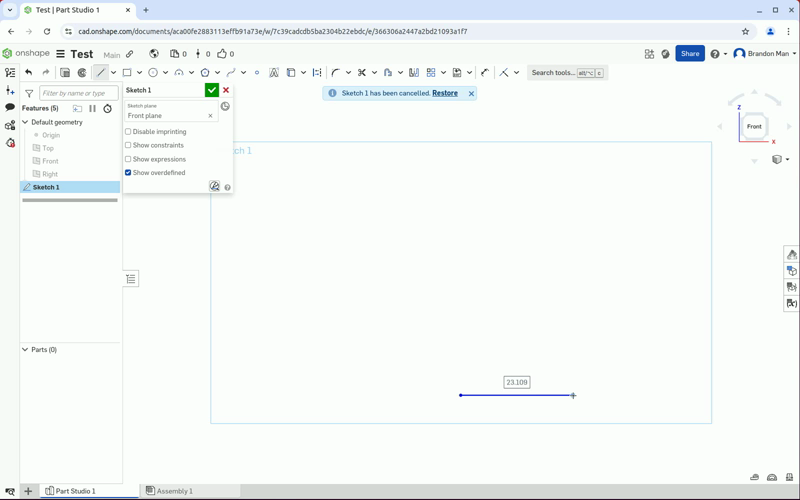
mouse_move(573, 282)
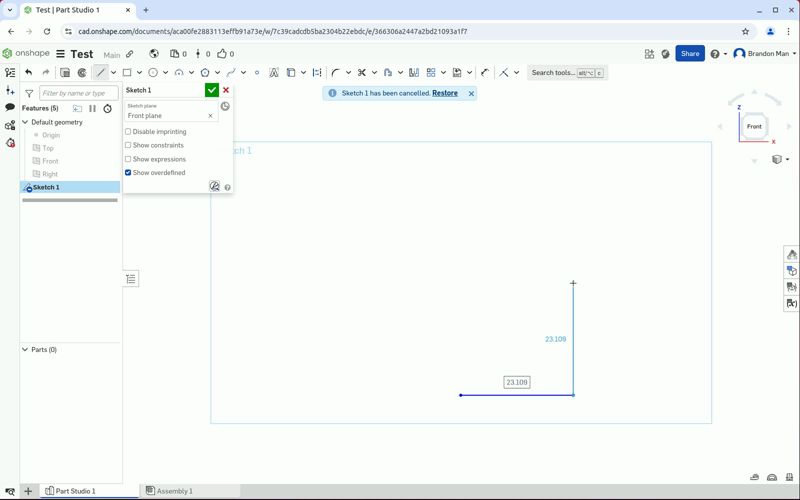
click(573, 282)
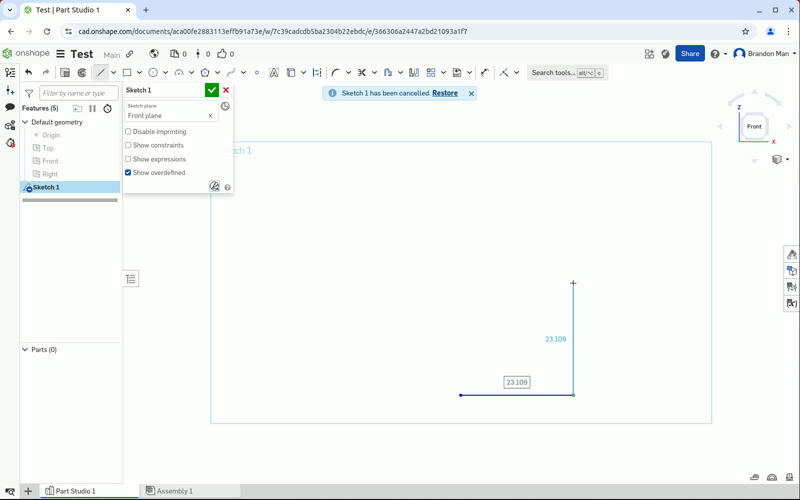
key_up(shift)
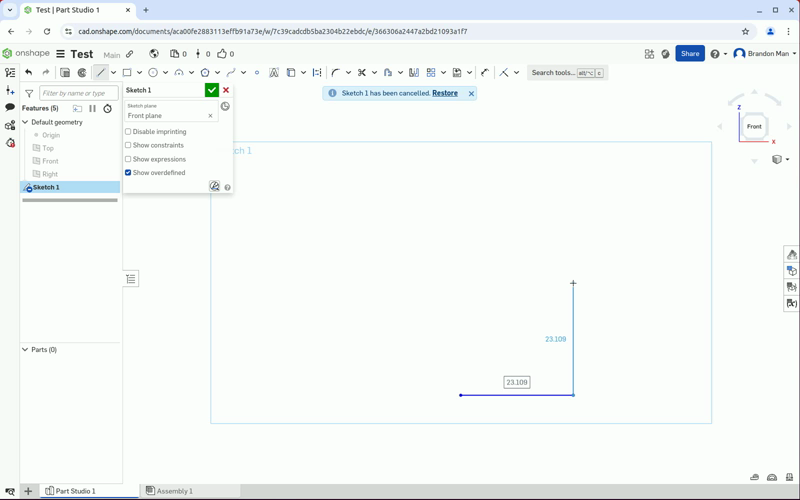
key_down(shift)
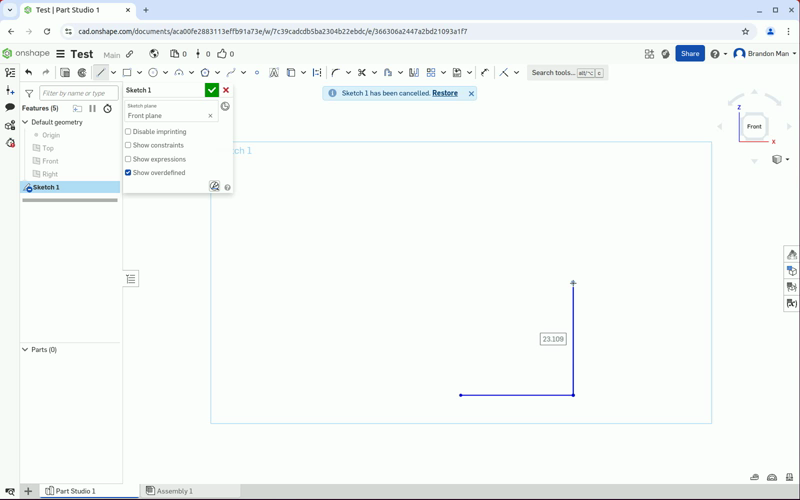
mouse_move(460, 282)
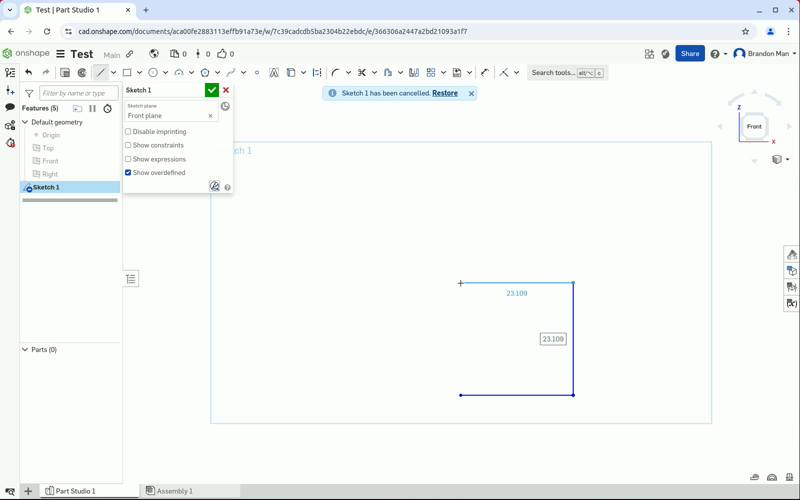
click(460, 282)
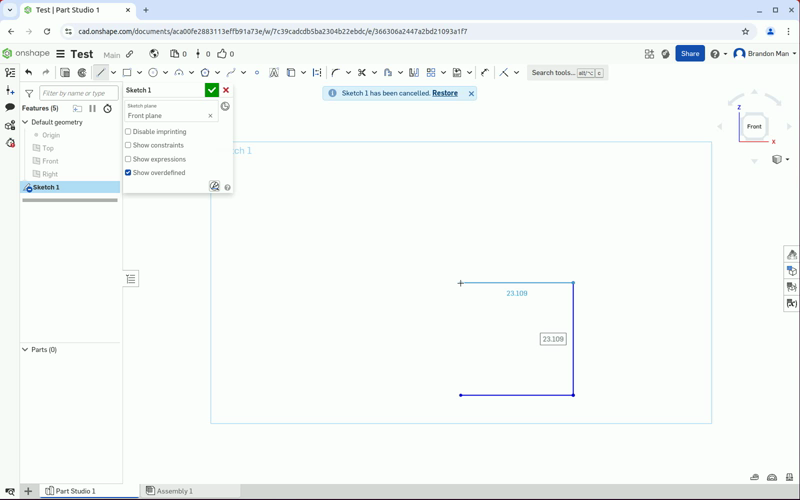
key_up(shift)
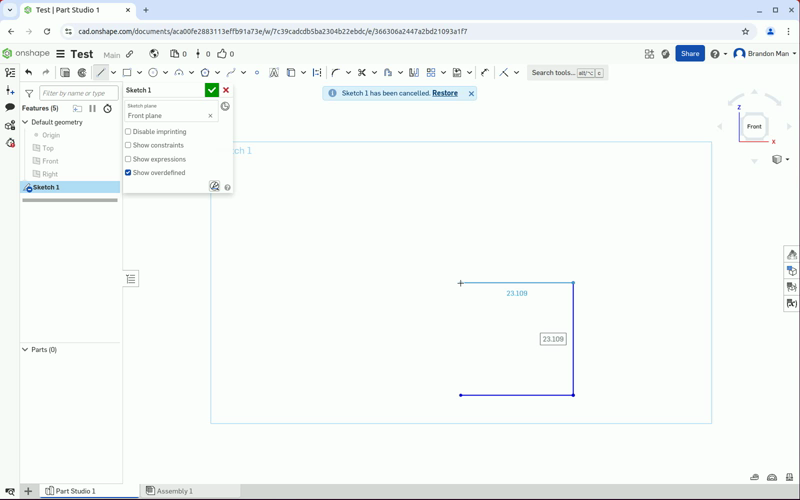
key_down(shift)
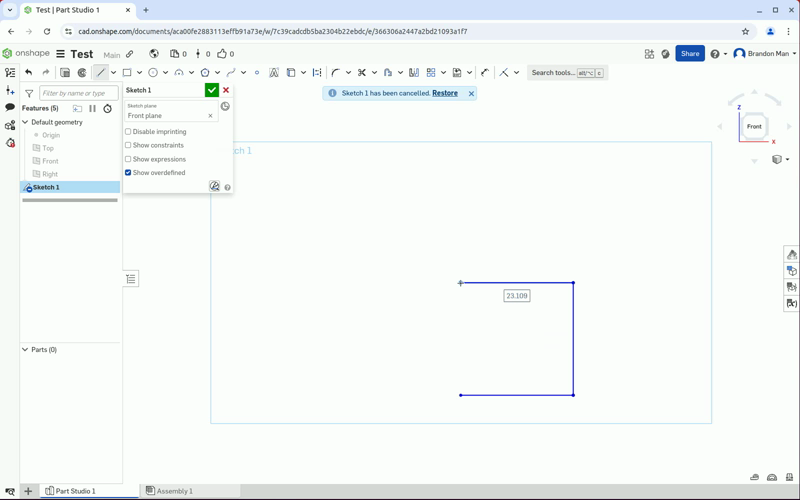
mouse_move(460, 395)
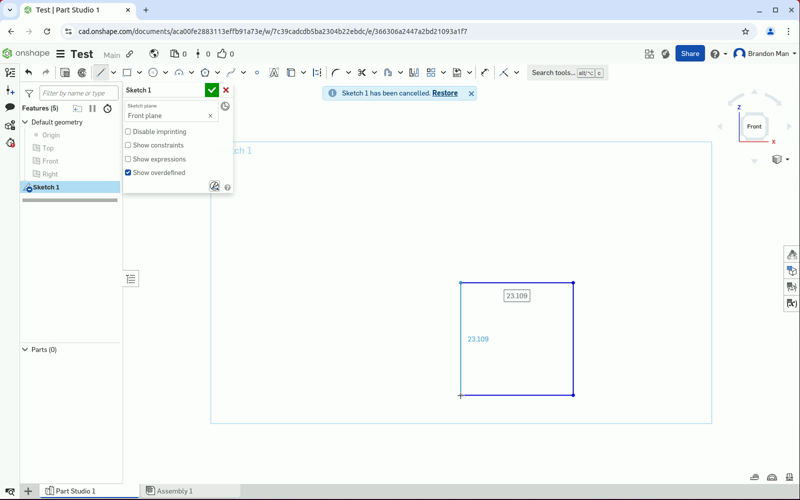
key_up(shift)
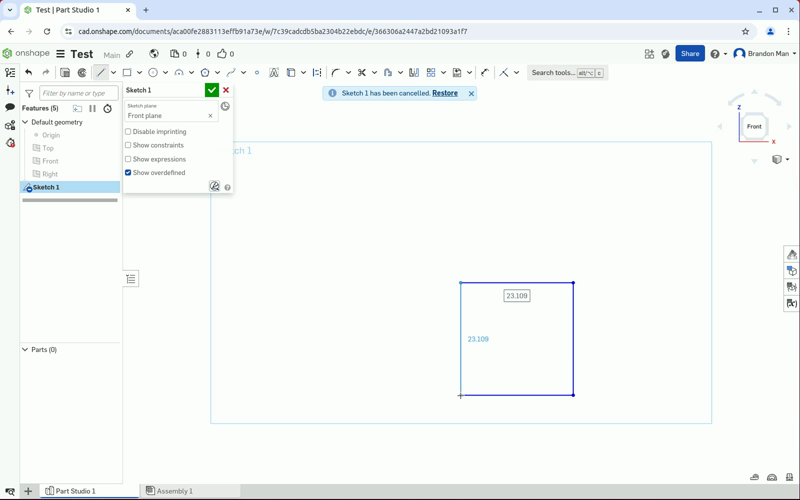
click(460, 395)
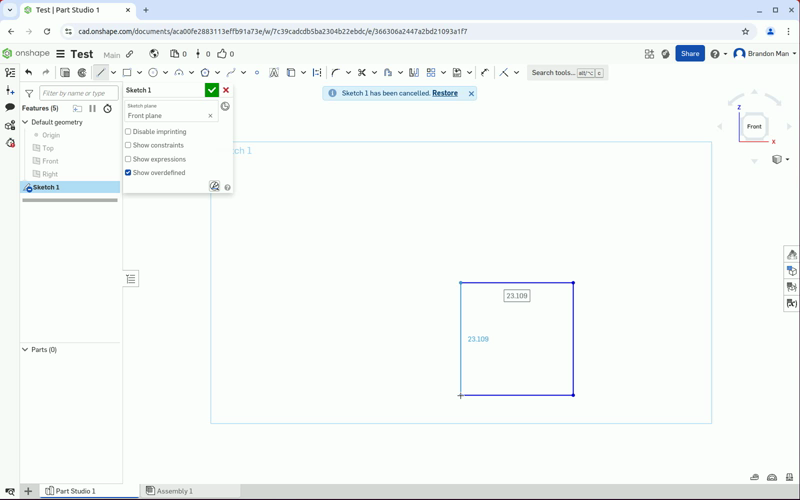
key(esc)
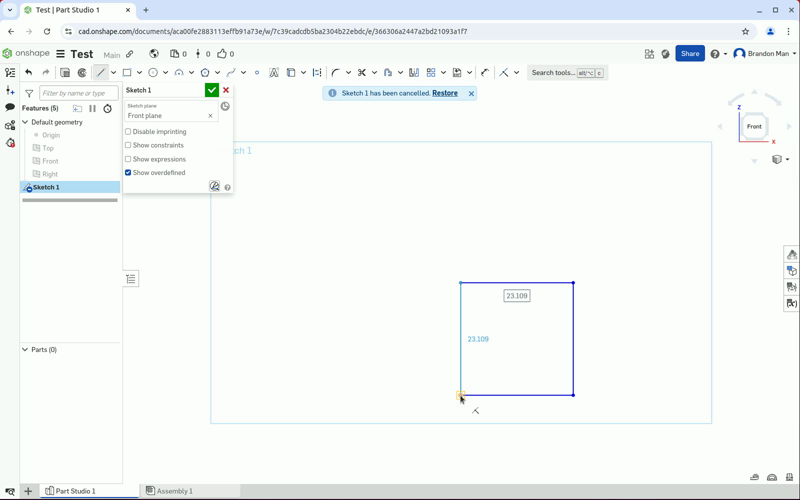
mouse_move(534, 307)
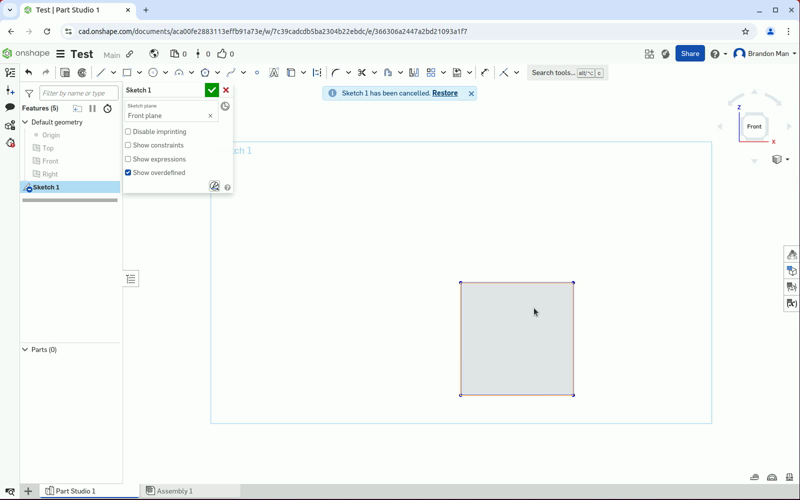
click(534, 307)
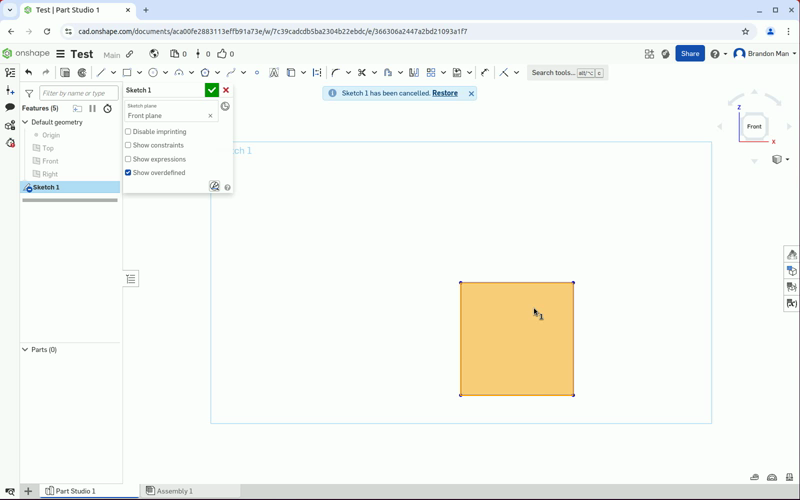
mouse_move(73, 352)
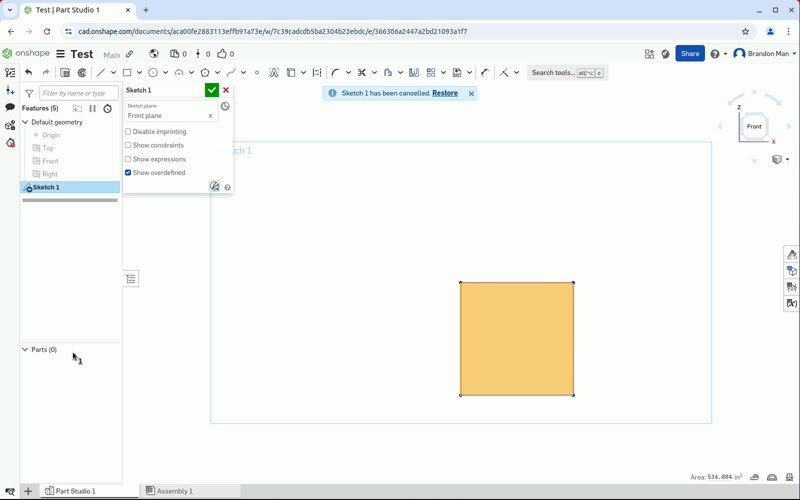
key(shift+y)
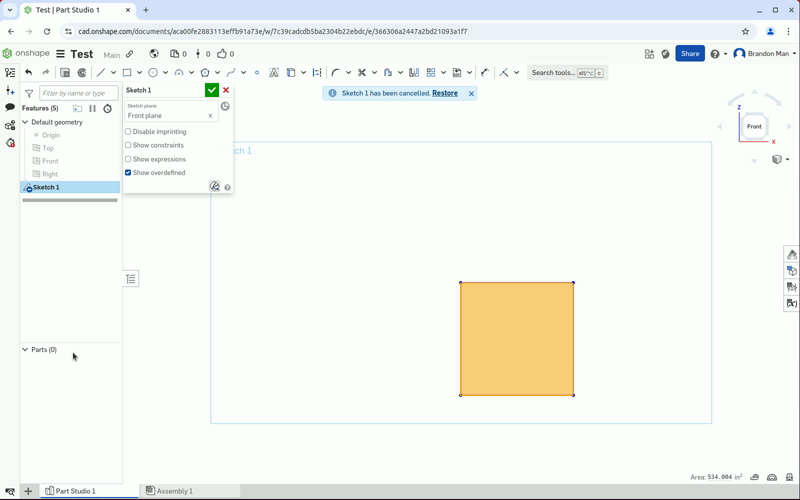
key(shift+e)
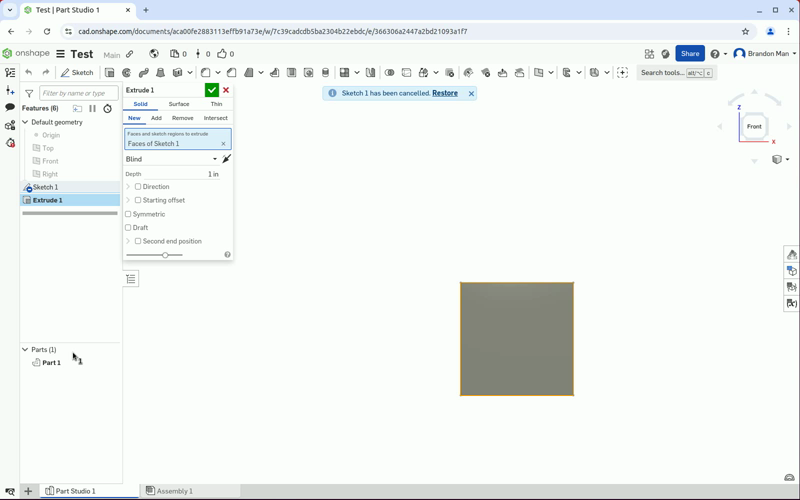
mouse_move(143, 106)
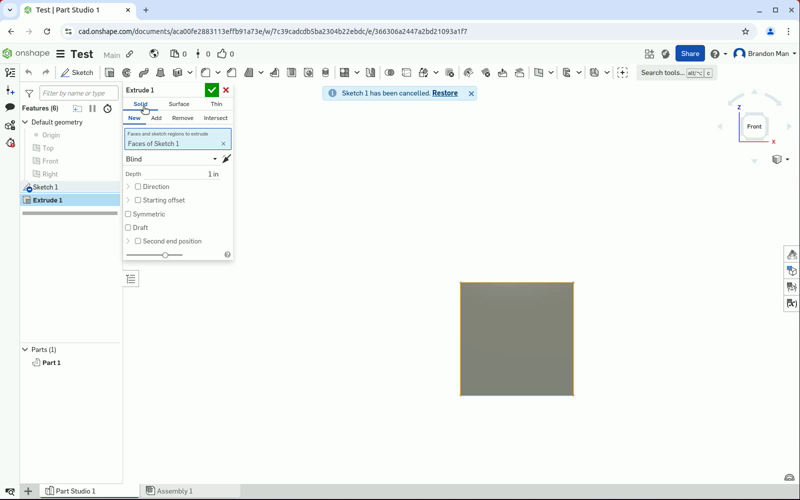
click(143, 106)
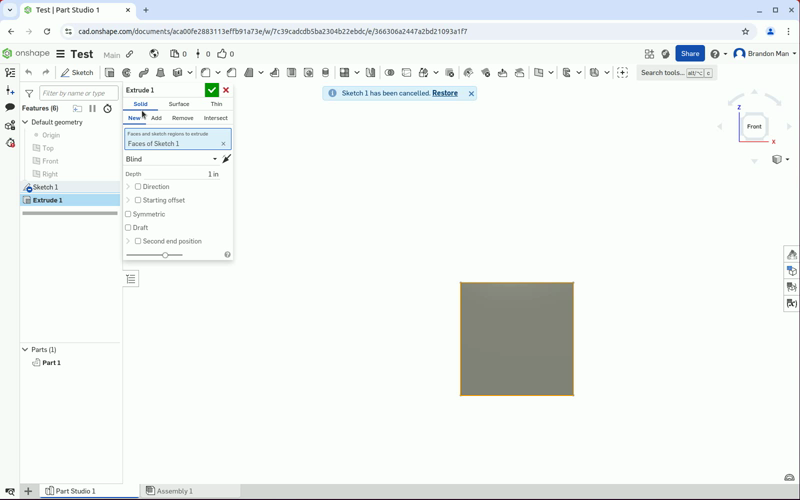
mouse_move(137, 120)
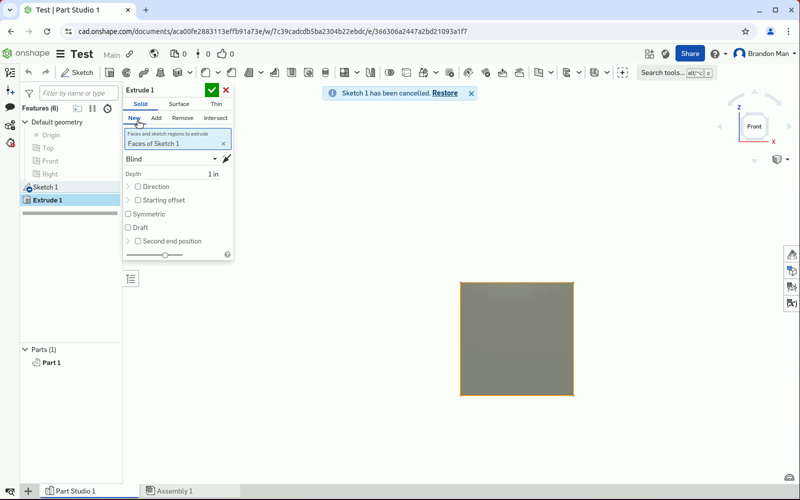
click(137, 120)
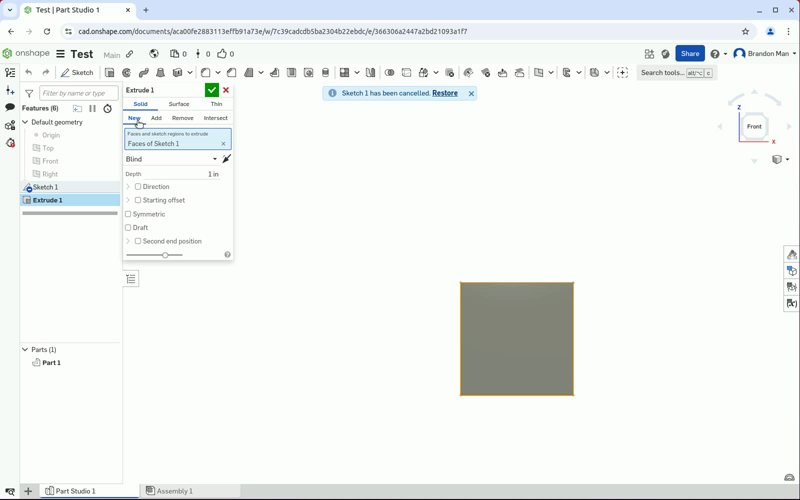
key(tab, 4)
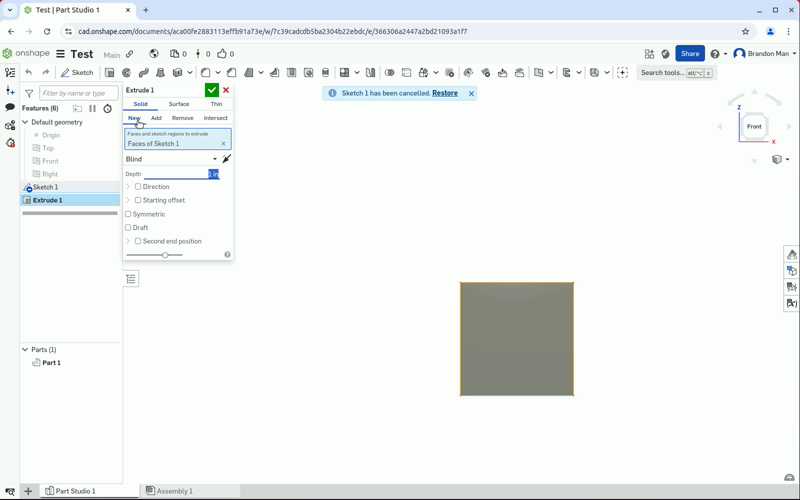
text(23.108)
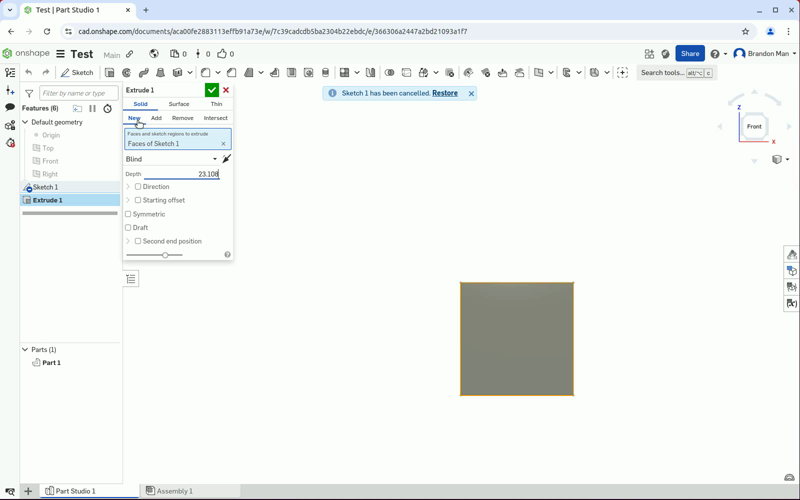
key(enter)
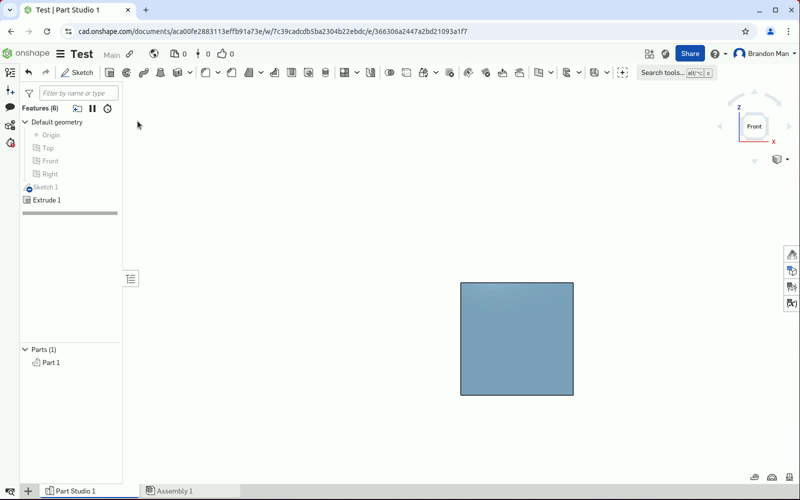
key(shift+h)
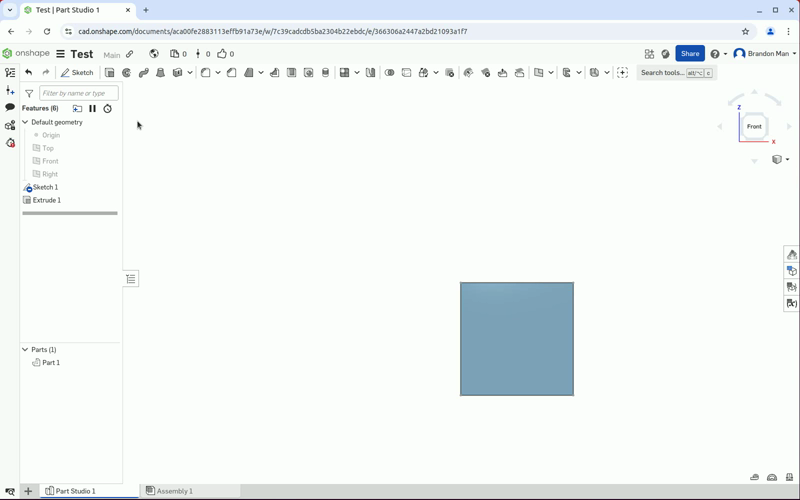
key(shift+h)
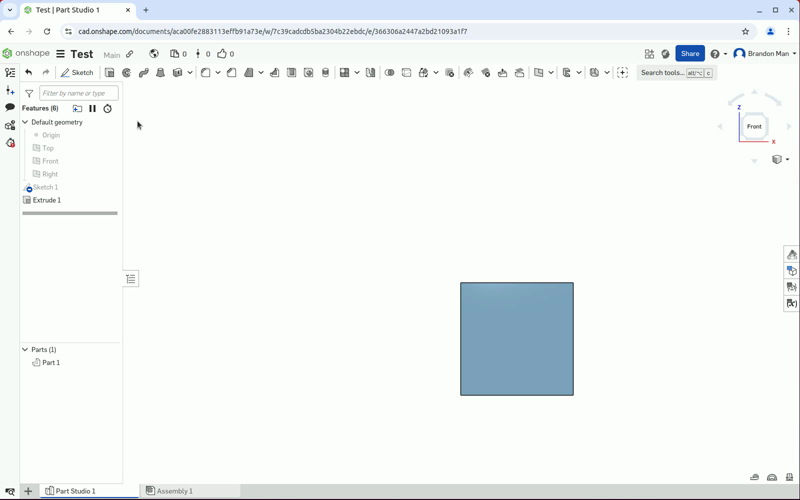
mouse_move(73, 189)
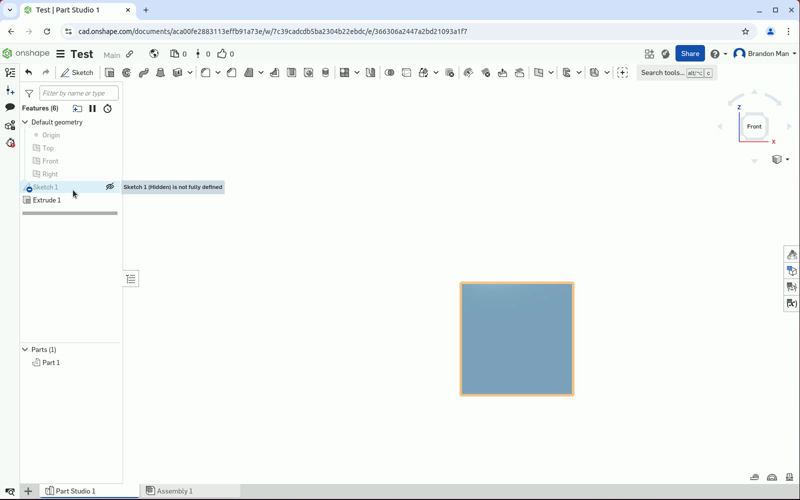
click(73, 189)
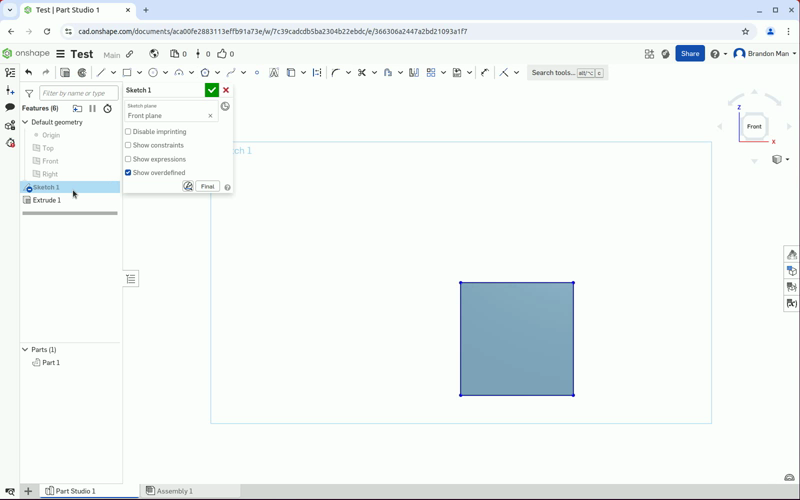
mouse_move(229, 92)
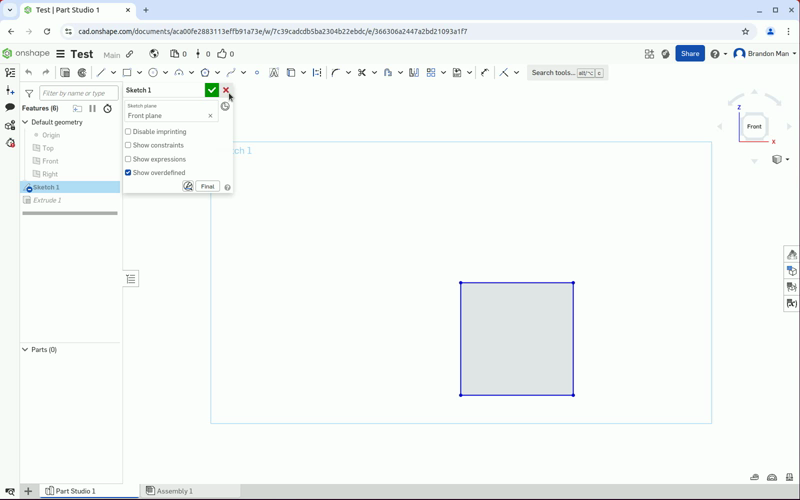
click(229, 92)
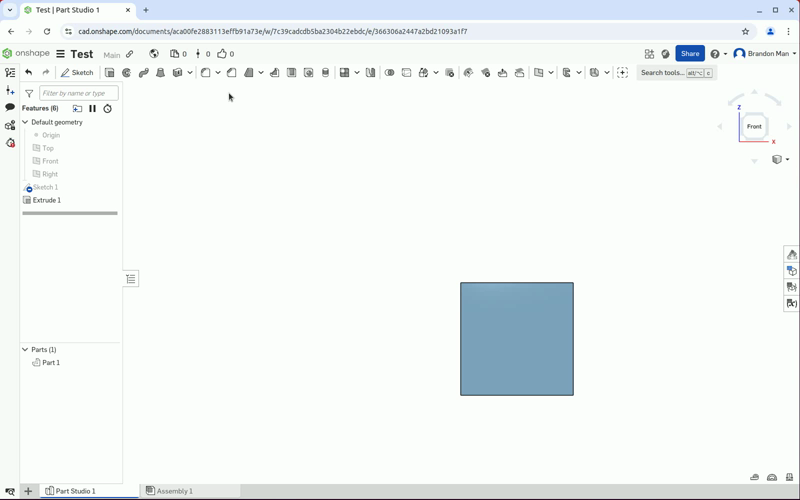
mouse_move(541, 75)
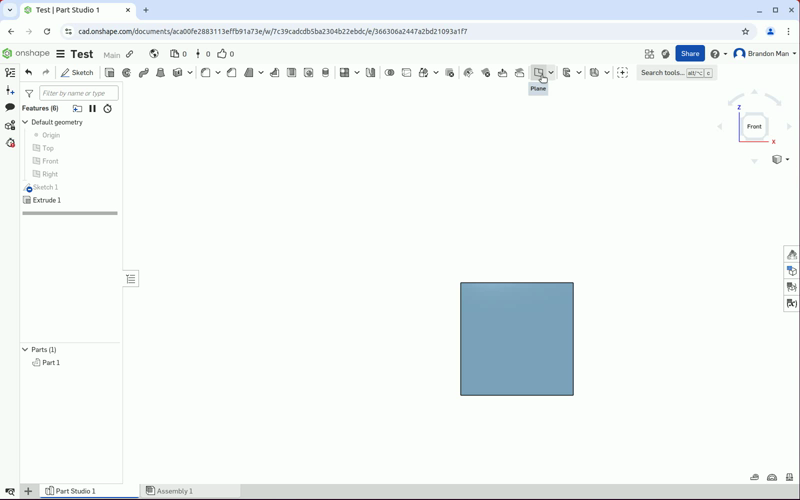
click(541, 75)
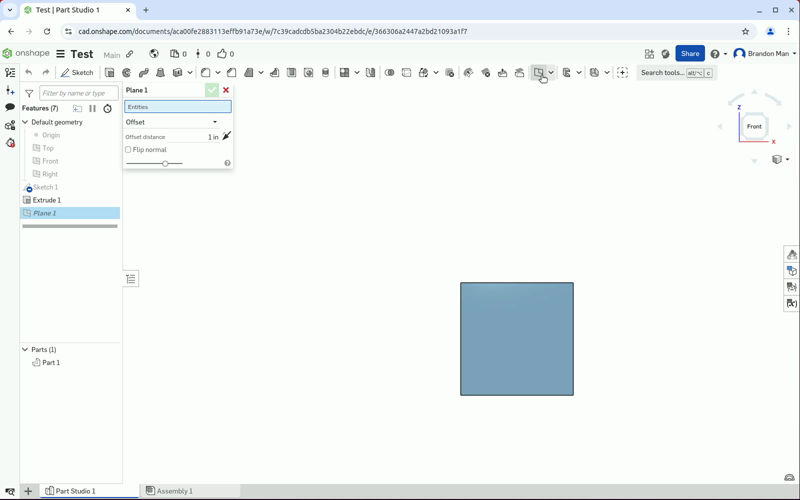
mouse_move(73, 163)
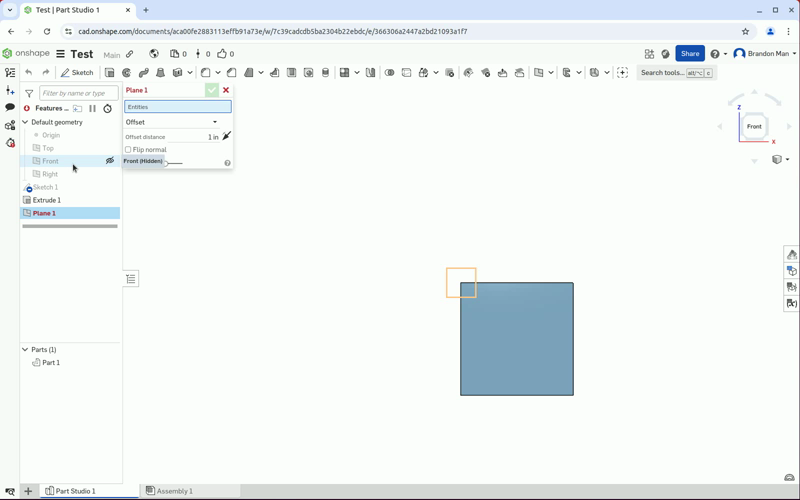
click(73, 163)
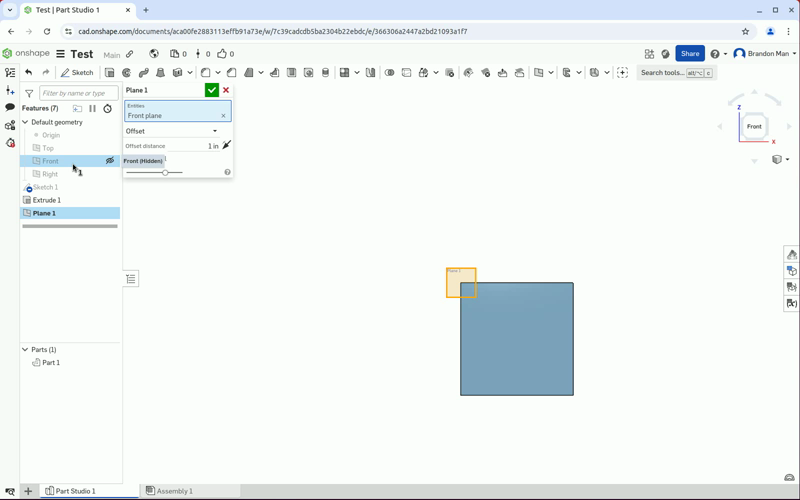
key(tab, 2)
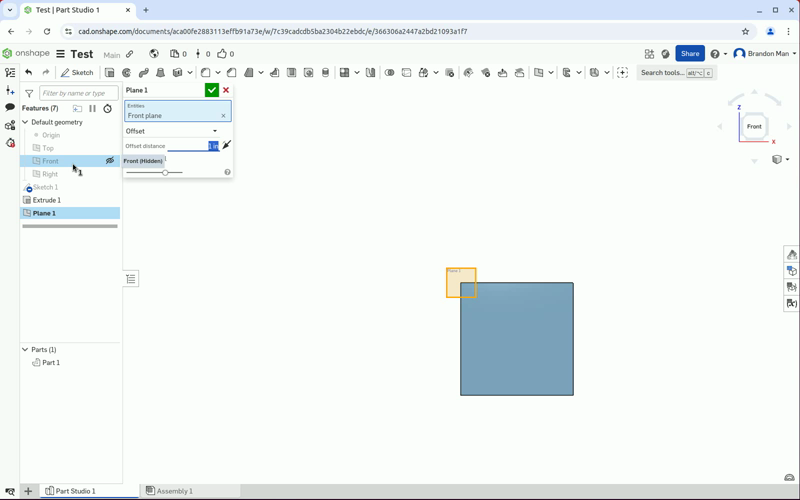
text(23.108)
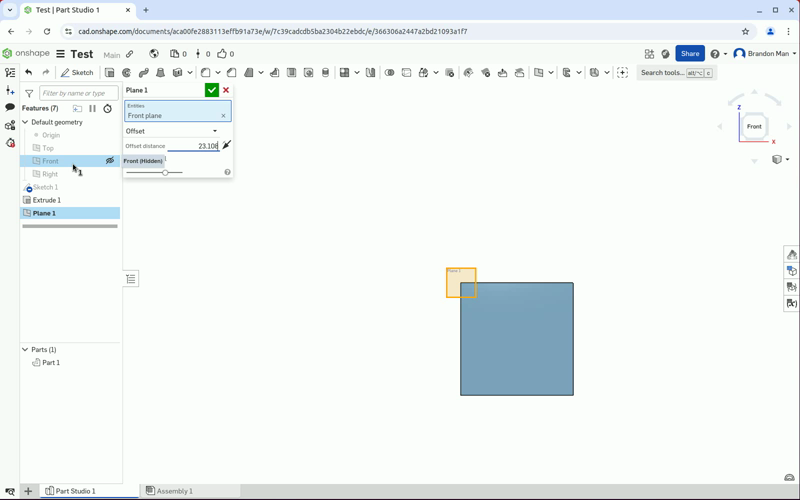
key(enter, 2)
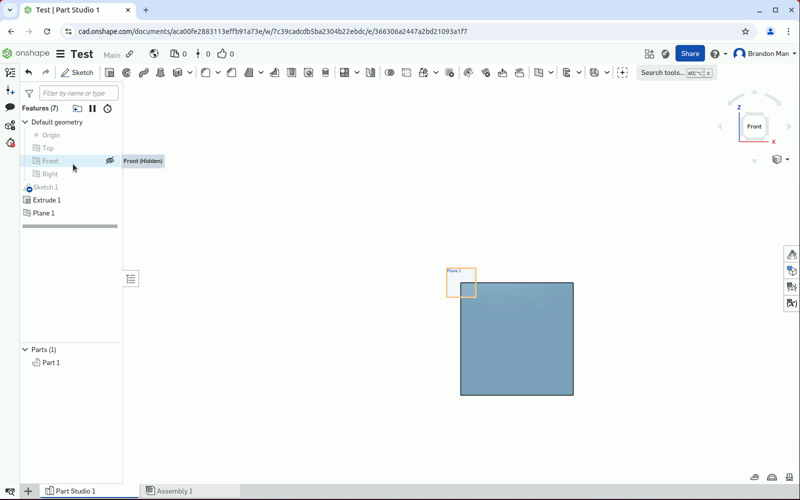
key(shift+s)
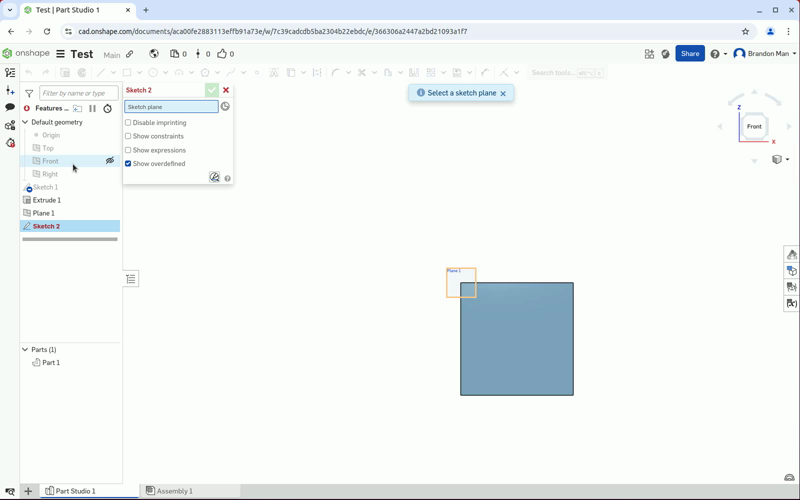
mouse_move(73, 215)
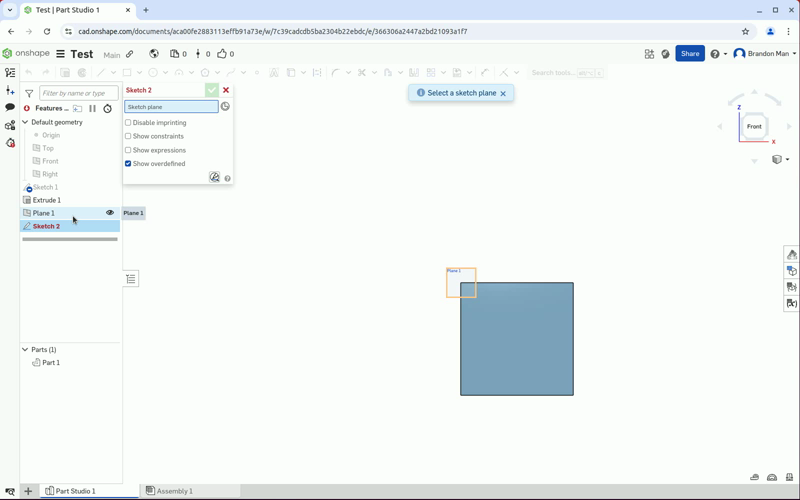
click(73, 215)
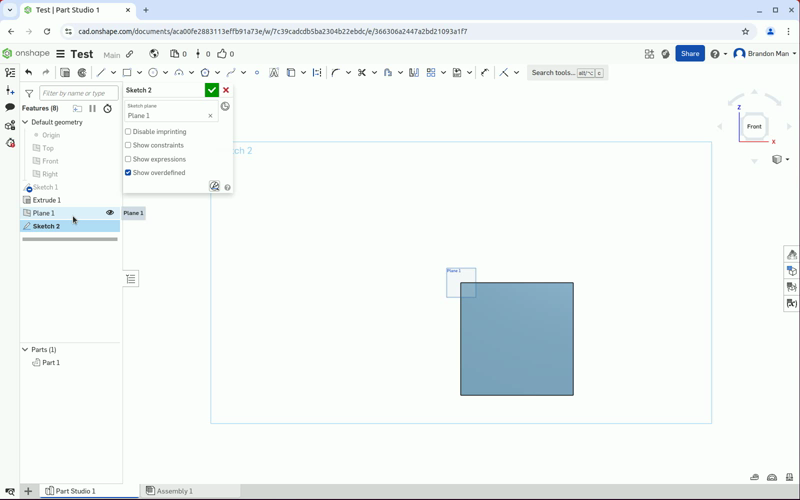
mouse_move(73, 352)
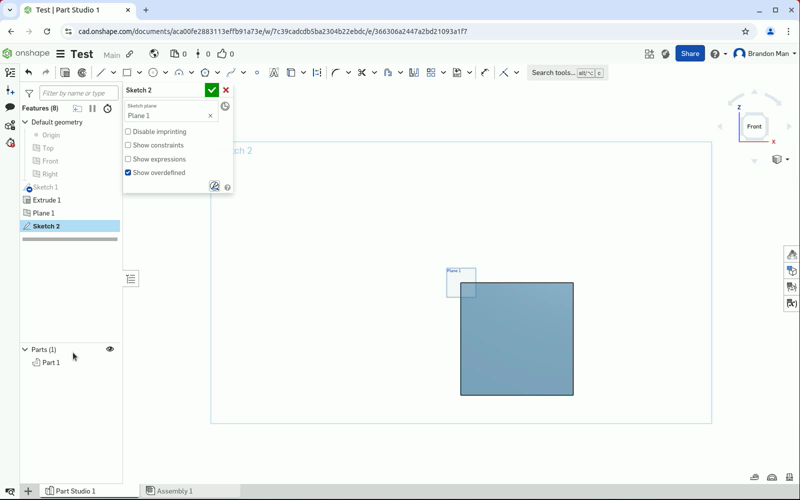
key(y)
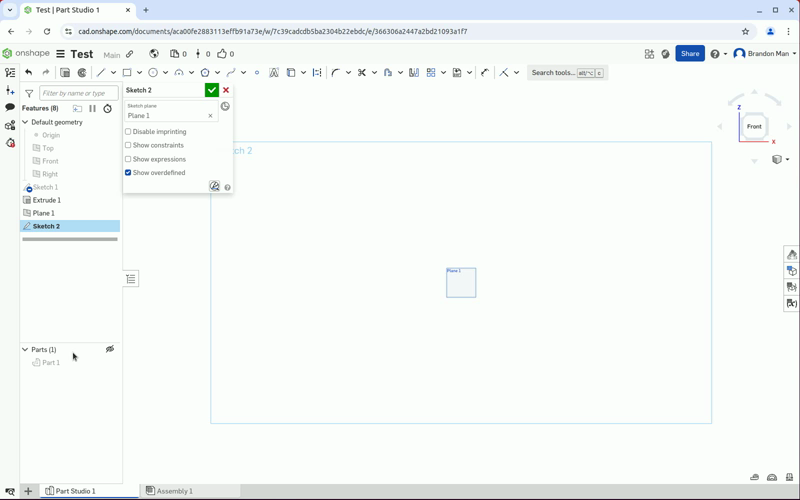
key(l)
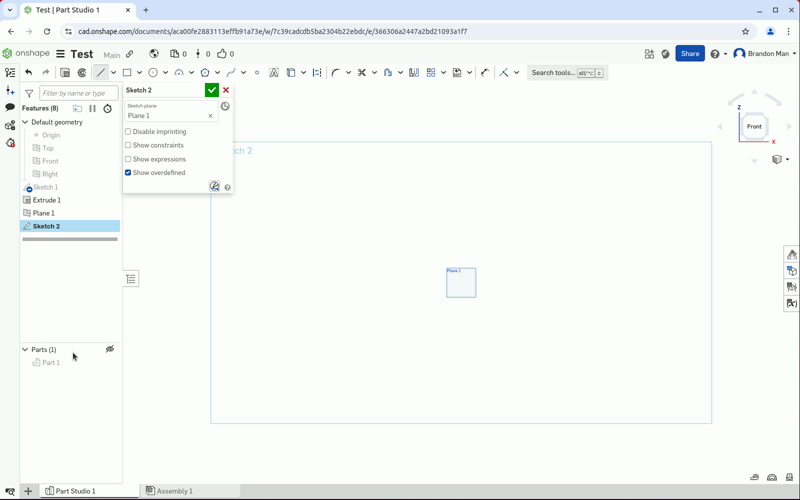
key_down(shift)
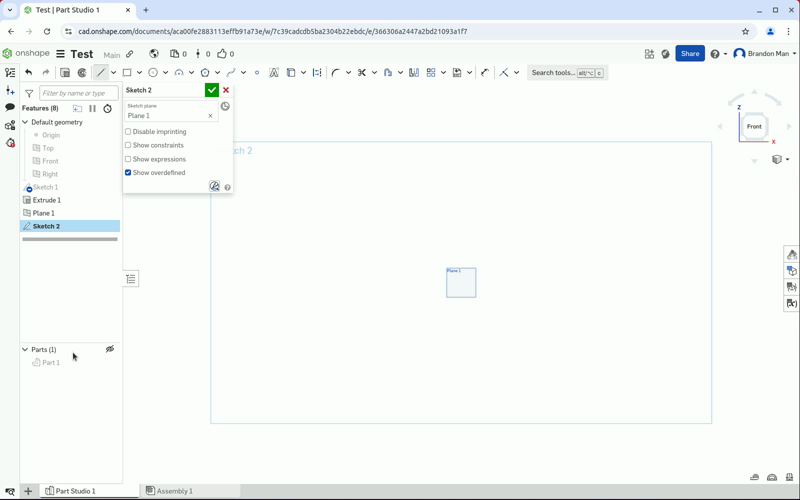
mouse_move(483, 373)
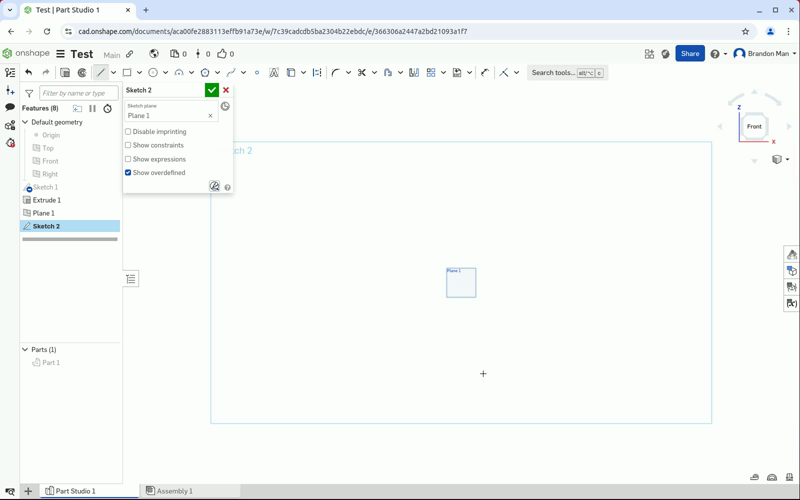
click(483, 373)
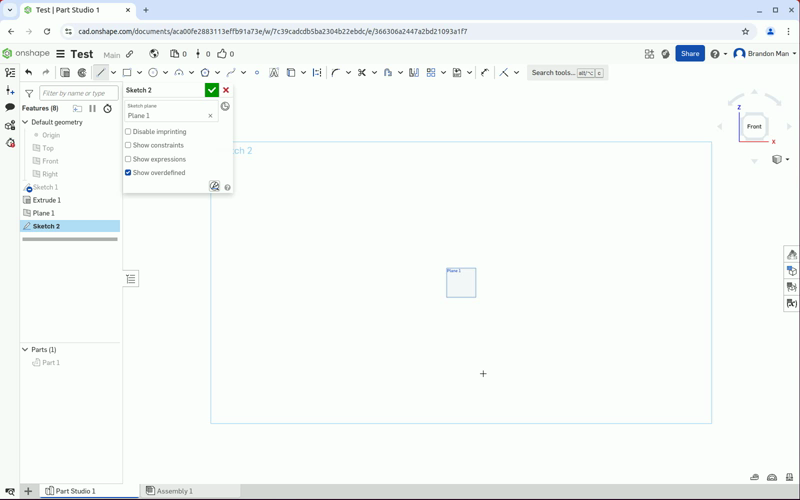
key_up(shift)
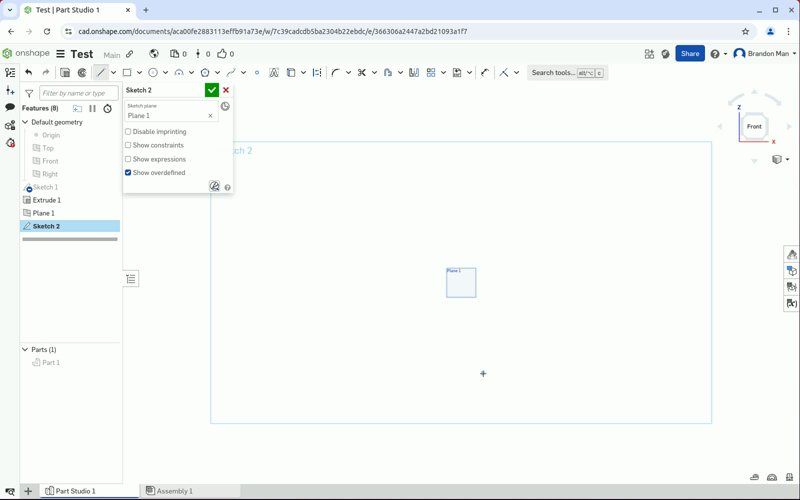
key_down(shift)
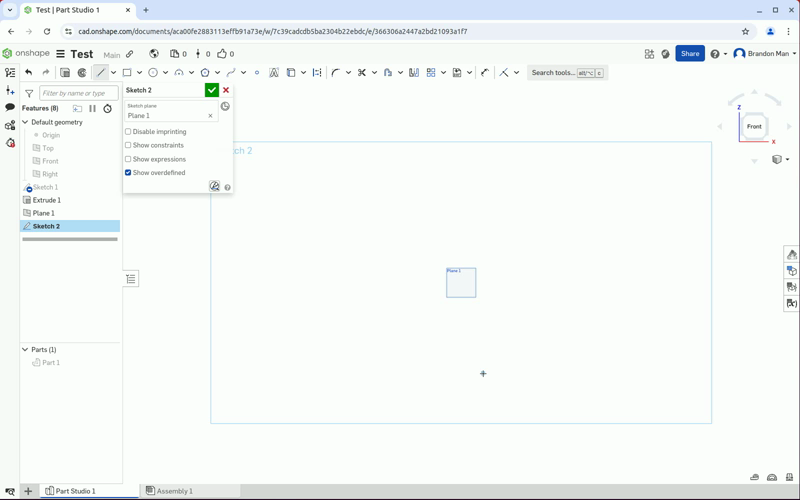
mouse_move(573, 373)
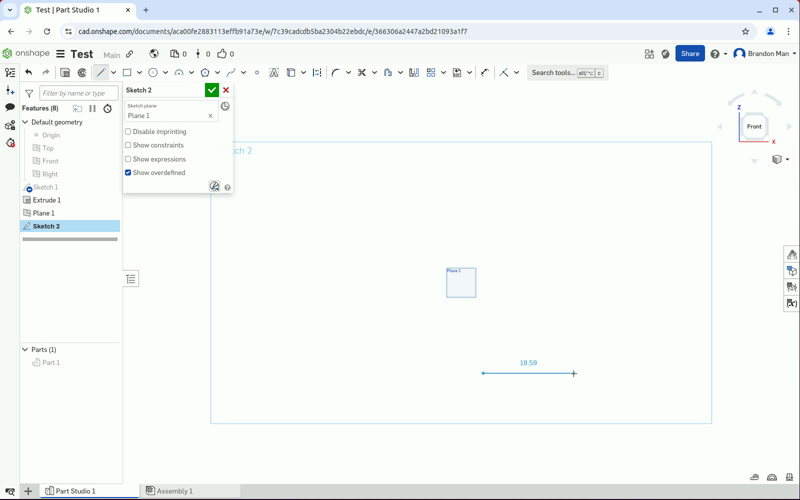
click(573, 373)
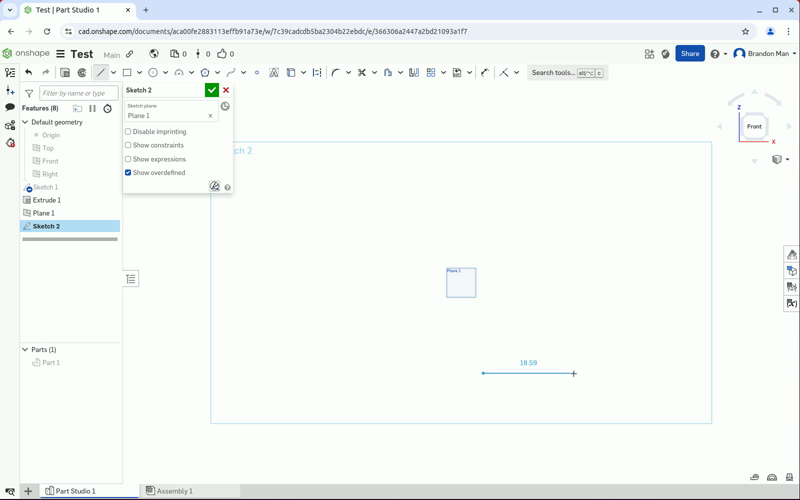
key_up(shift)
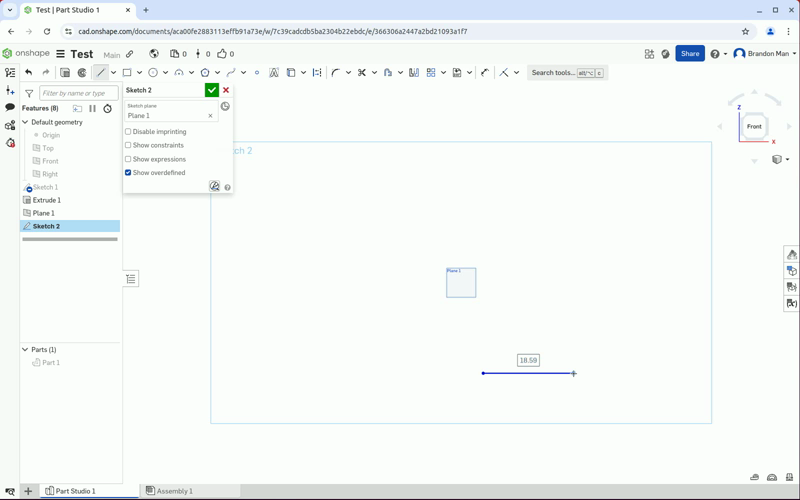
key_down(shift)
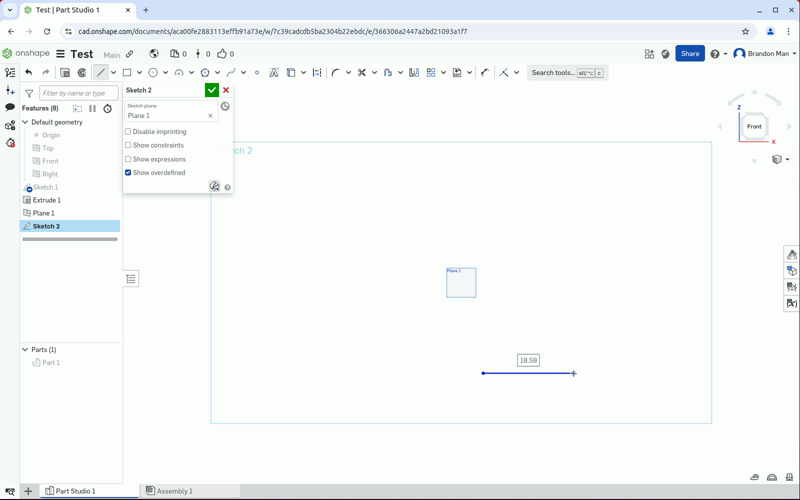
mouse_move(573, 282)
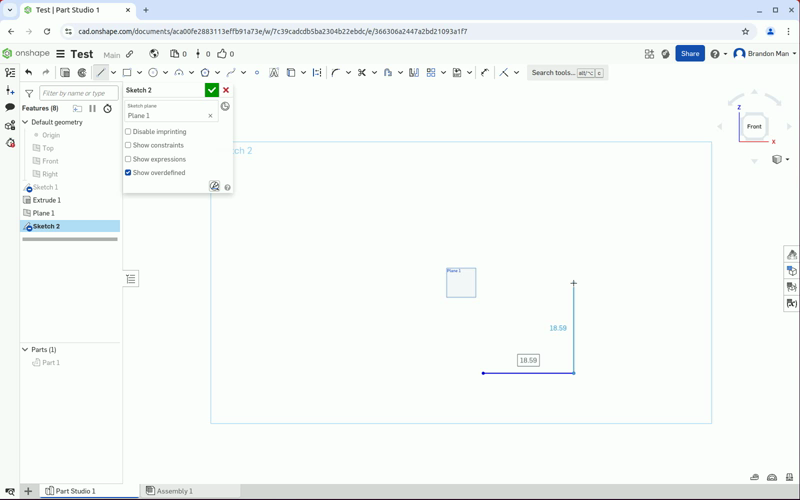
click(573, 282)
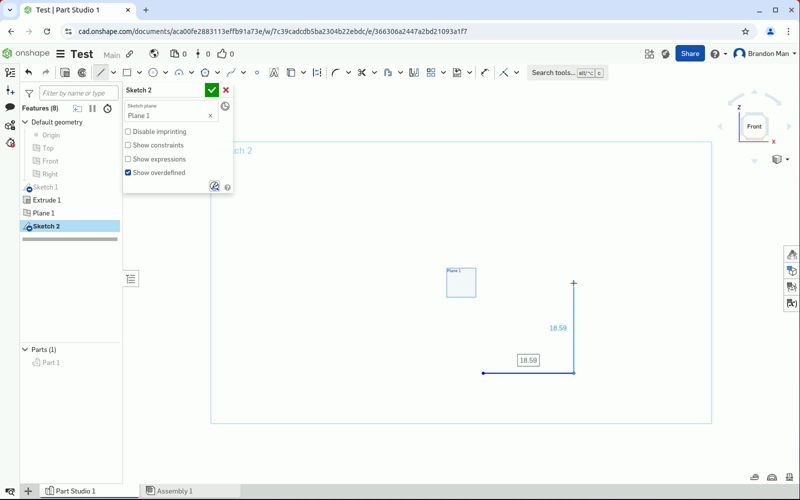
key_up(shift)
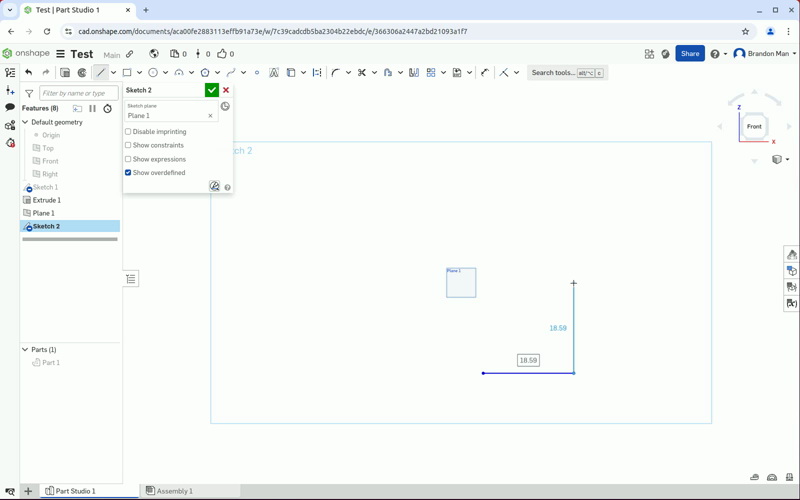
key_down(shift)
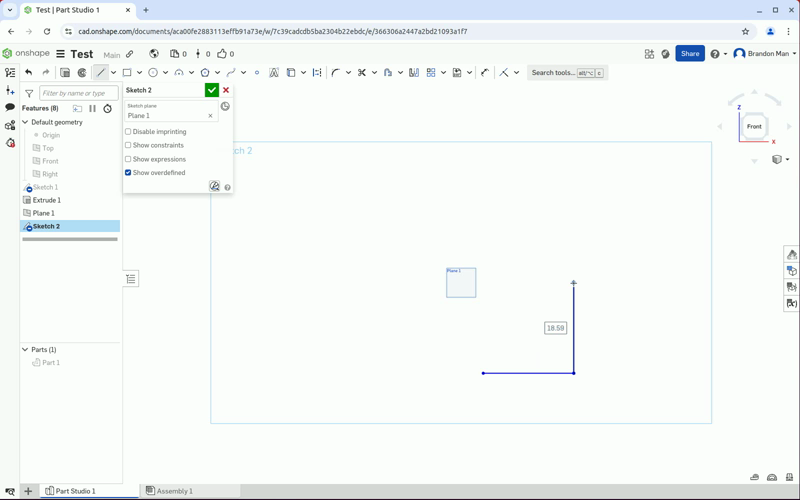
mouse_move(483, 282)
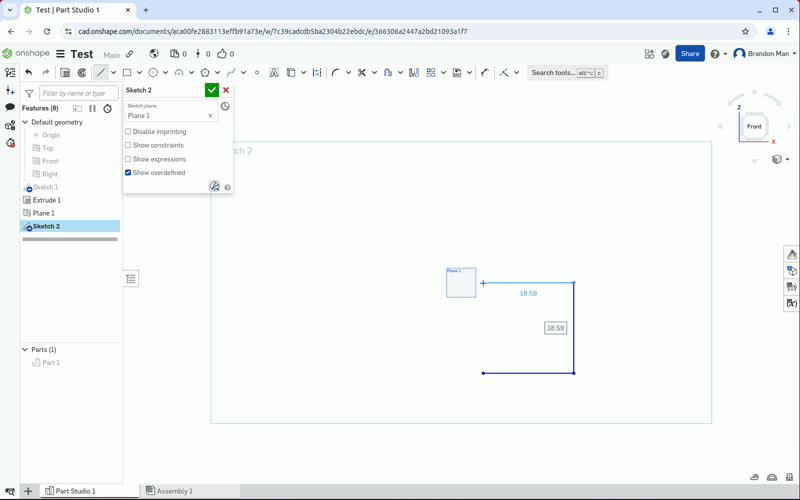
click(483, 282)
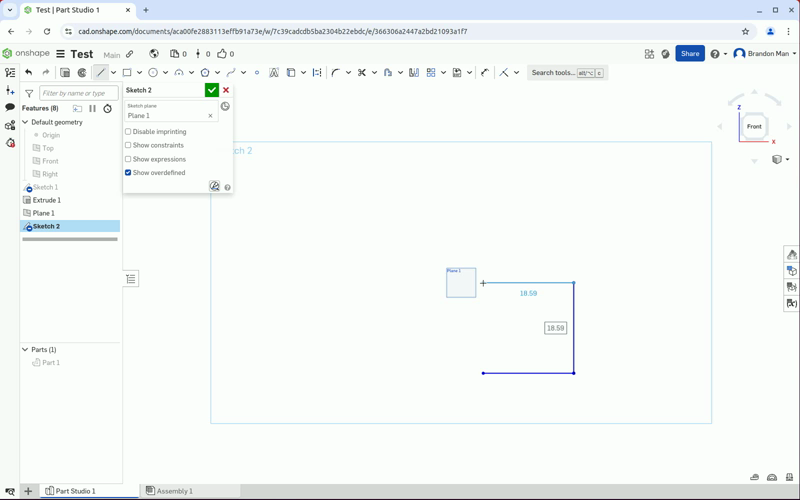
key_up(shift)
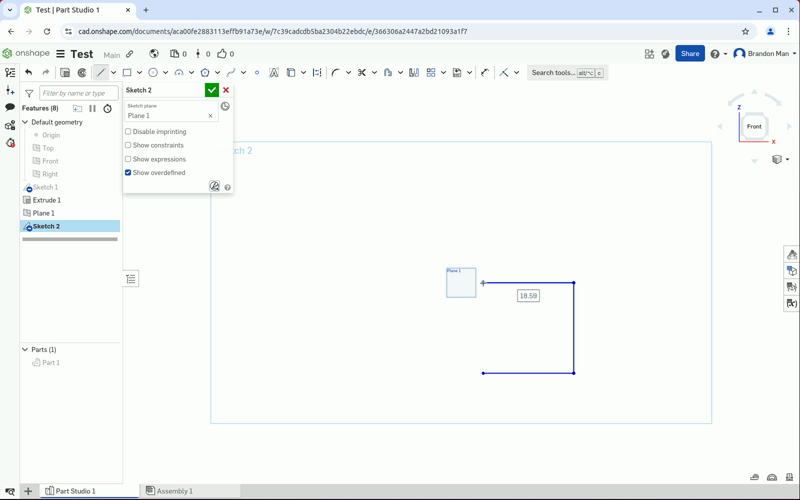
key_down(shift)
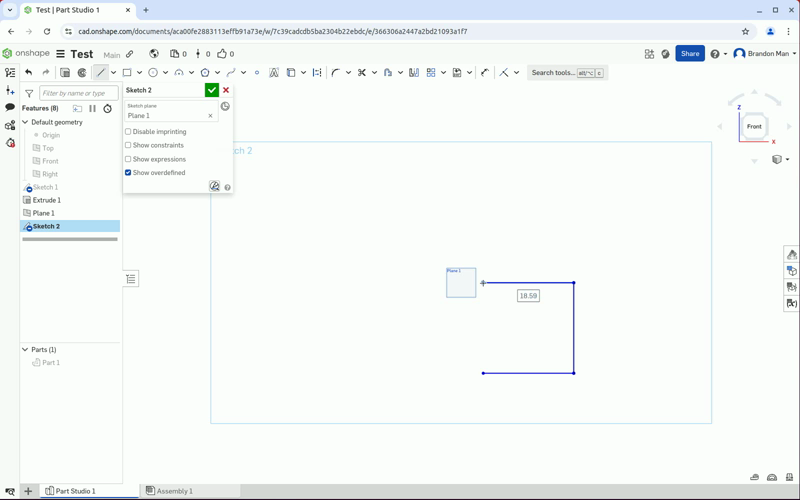
mouse_move(483, 373)
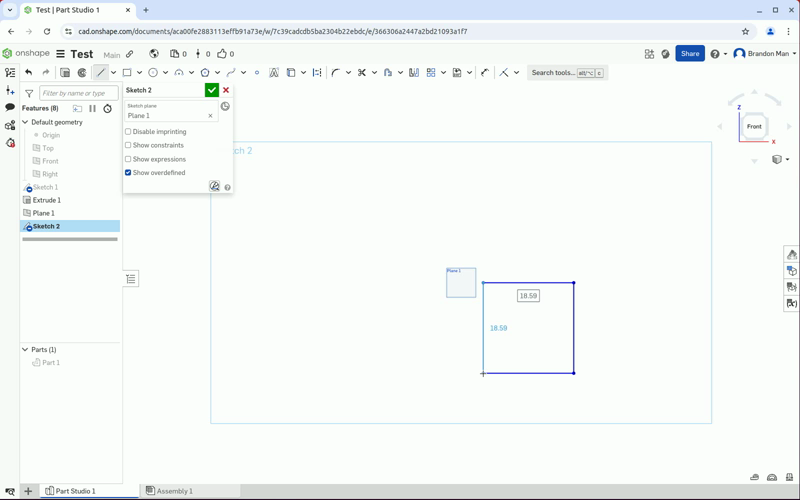
key_up(shift)
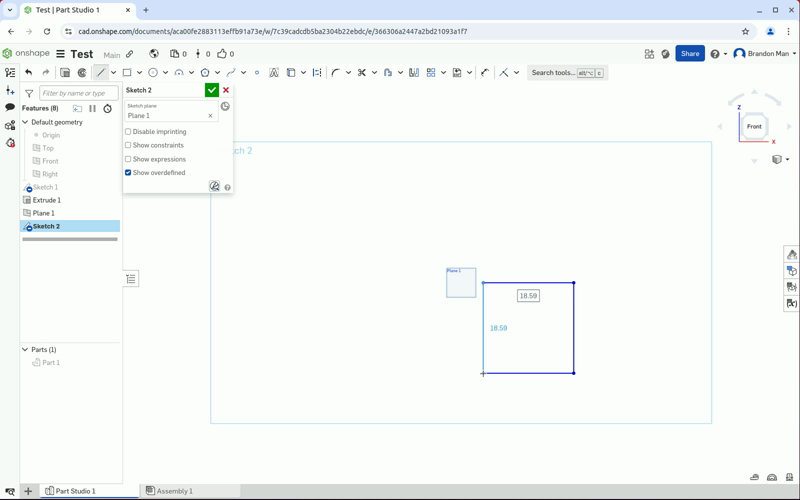
click(483, 373)
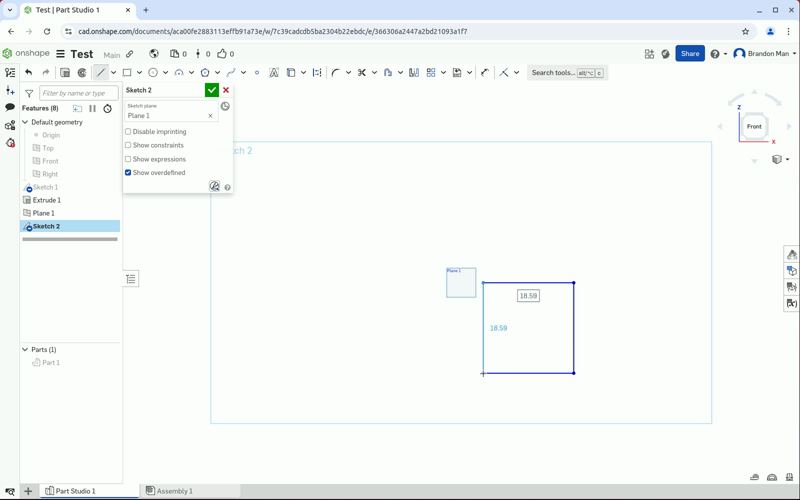
key(esc)
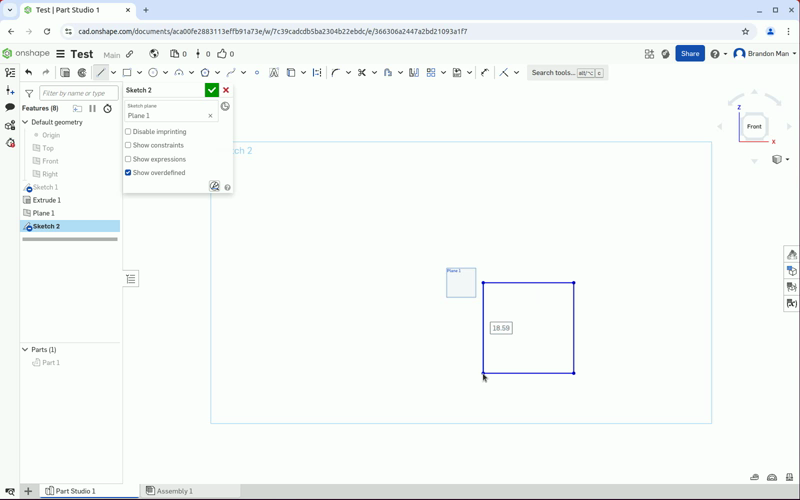
mouse_move(506, 349)
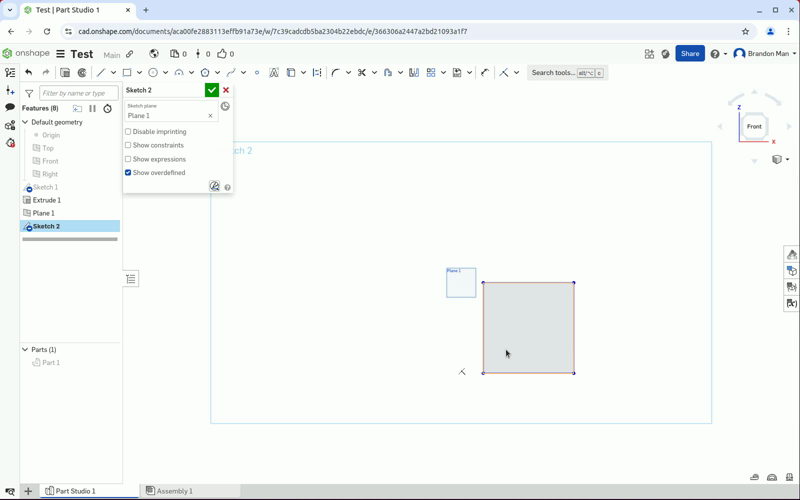
click(506, 349)
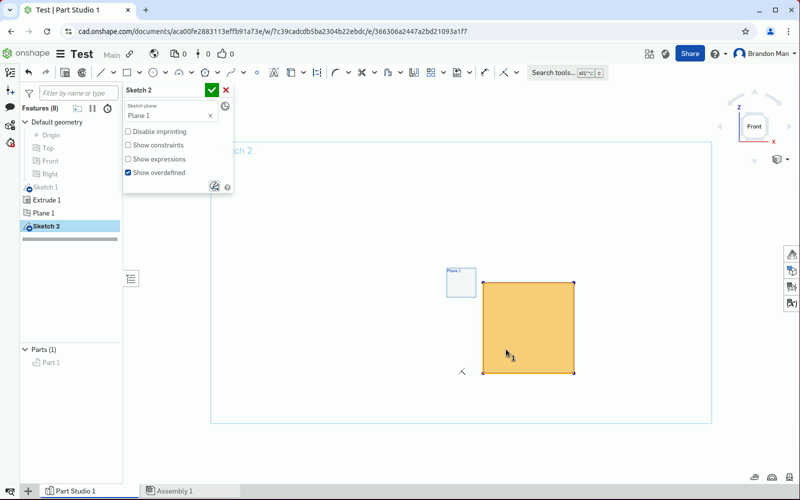
mouse_move(73, 352)
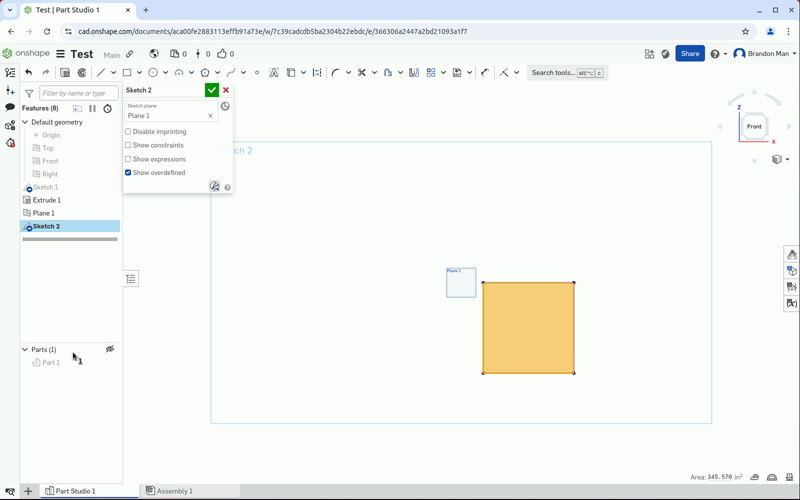
key(shift+y)
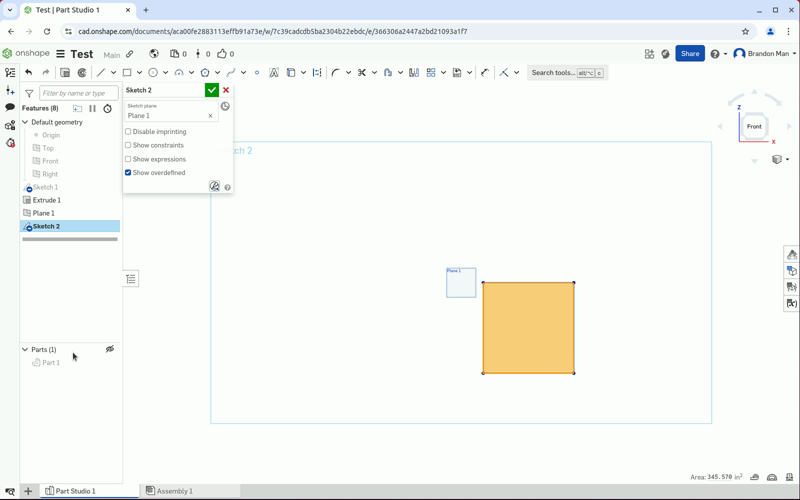
key(shift+e)
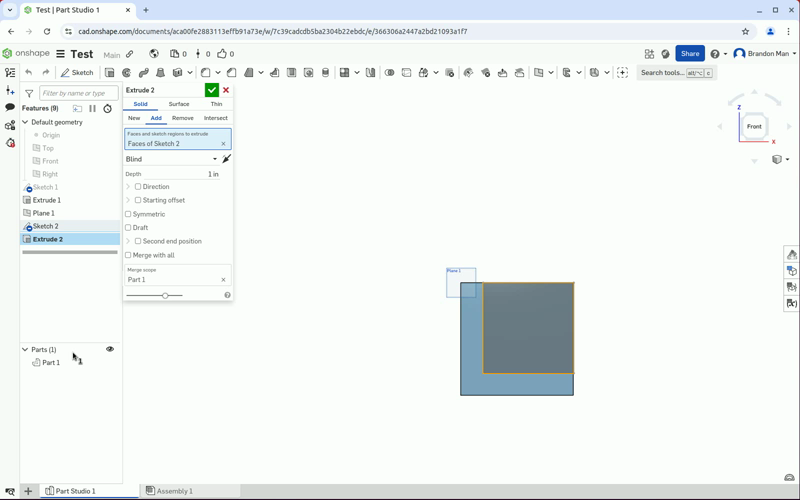
mouse_move(143, 106)
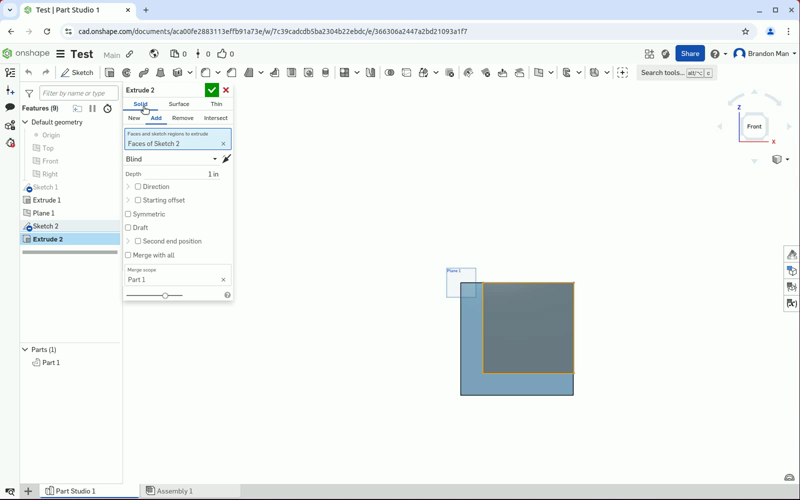
click(143, 106)
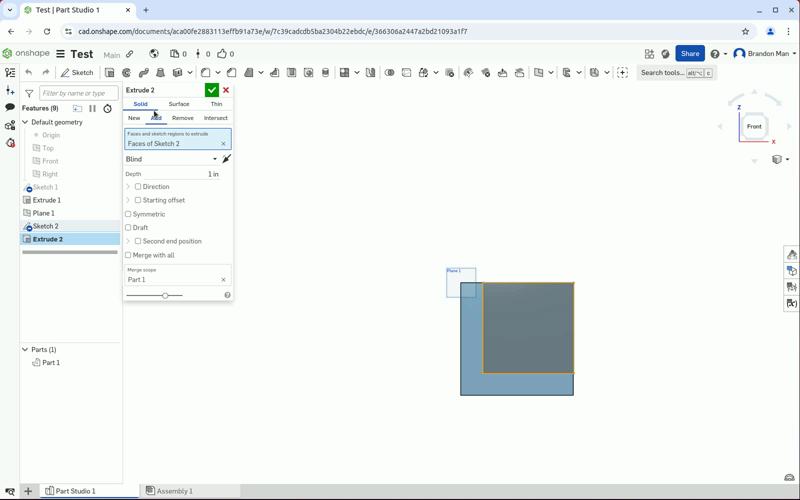
mouse_move(186, 120)
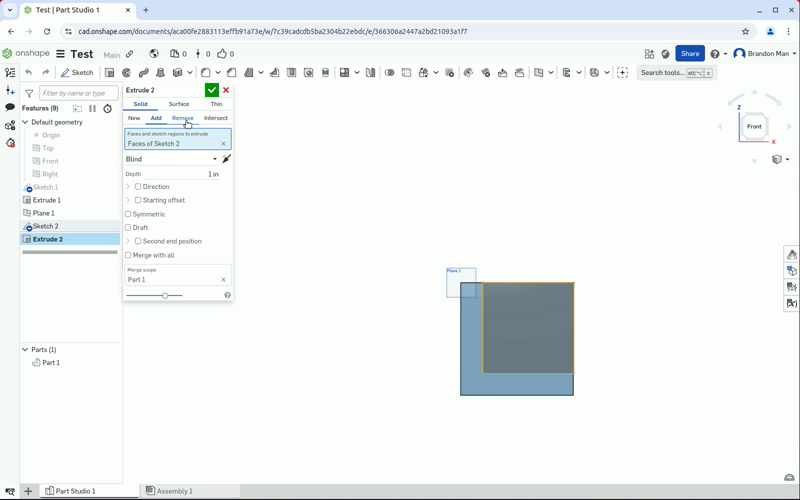
click(186, 120)
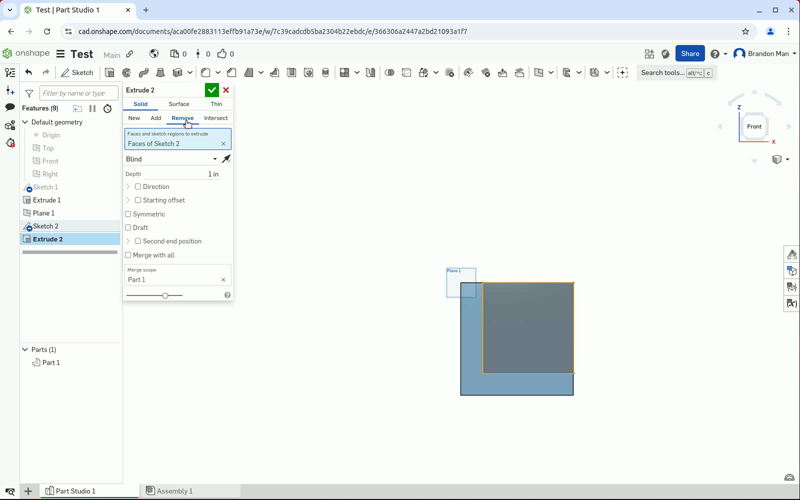
key(tab, 4)
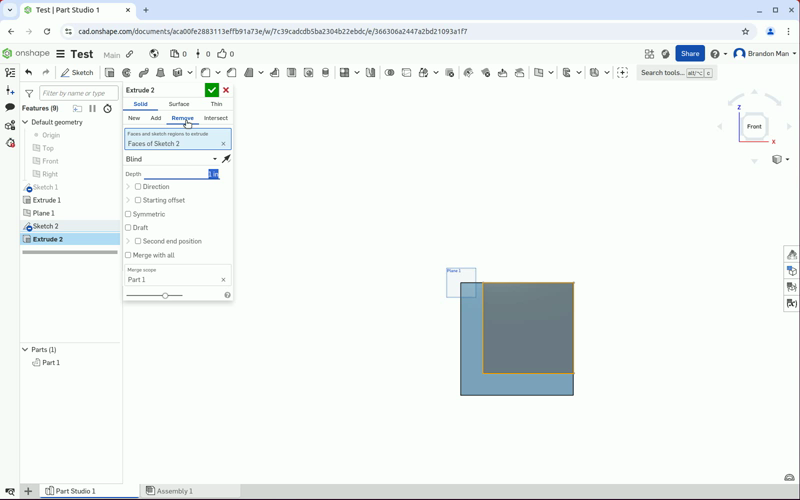
text(18.535)
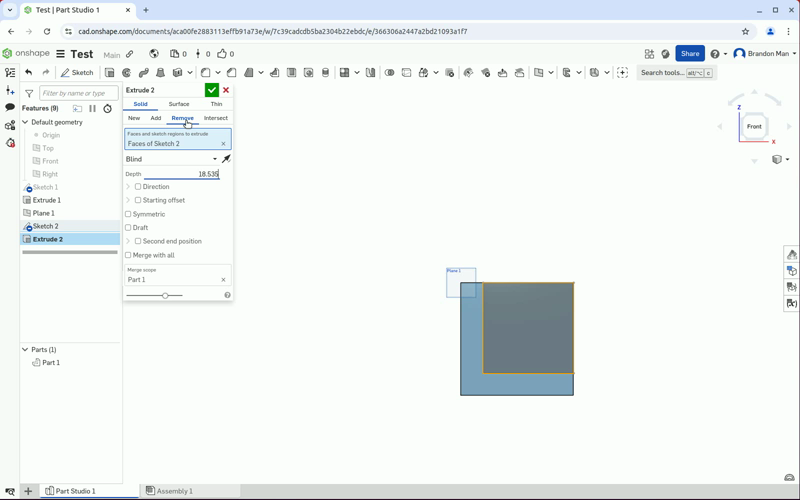
key(tab, 6)
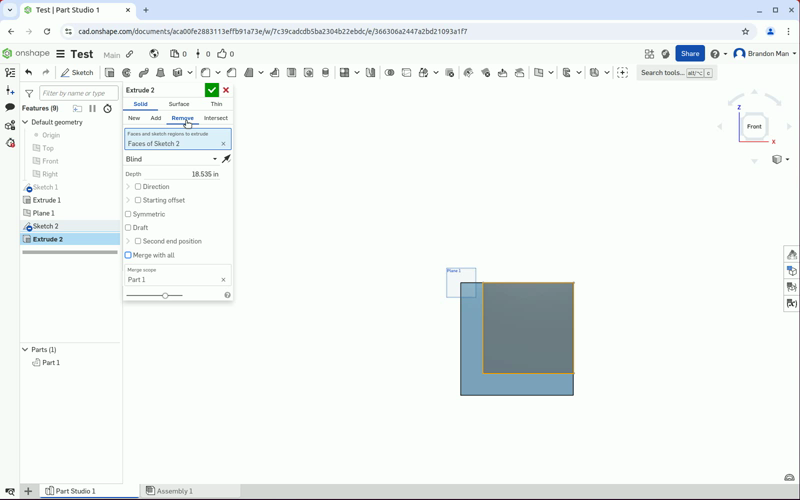
key(space)
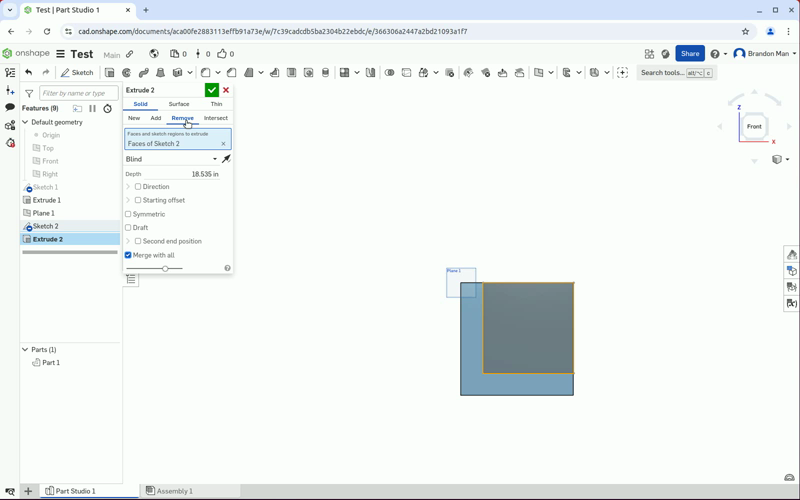
key(enter)
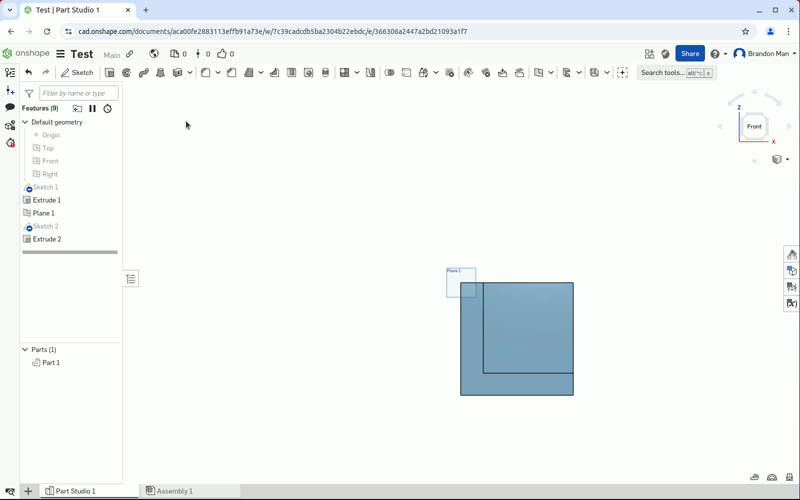
key(shift+h)
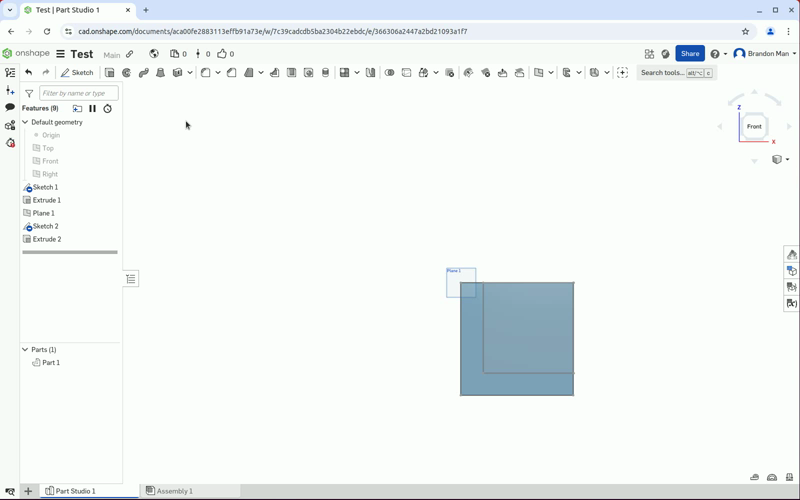
key(shift+h)
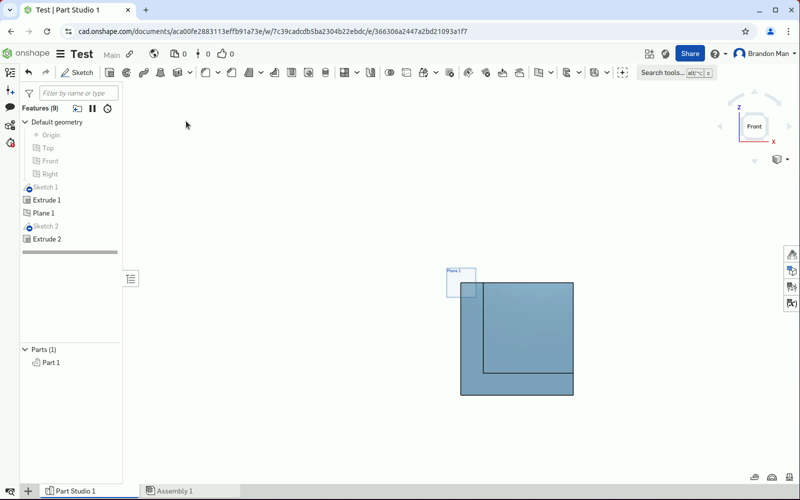
mouse_move(73, 189)
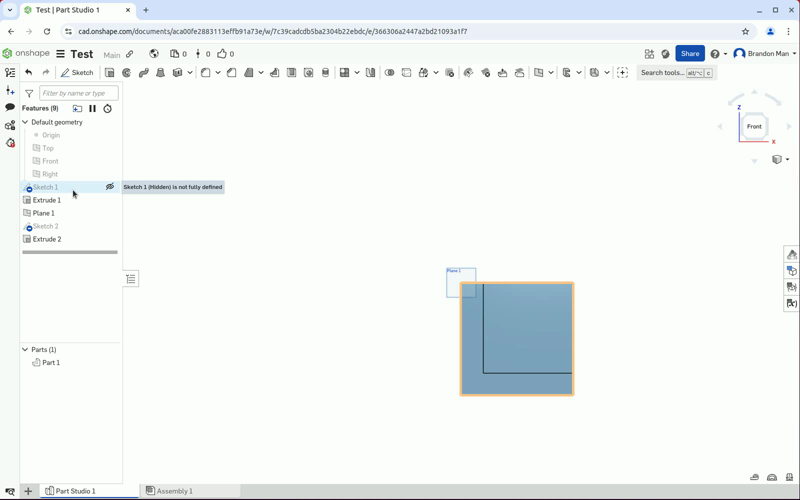
click(73, 189)
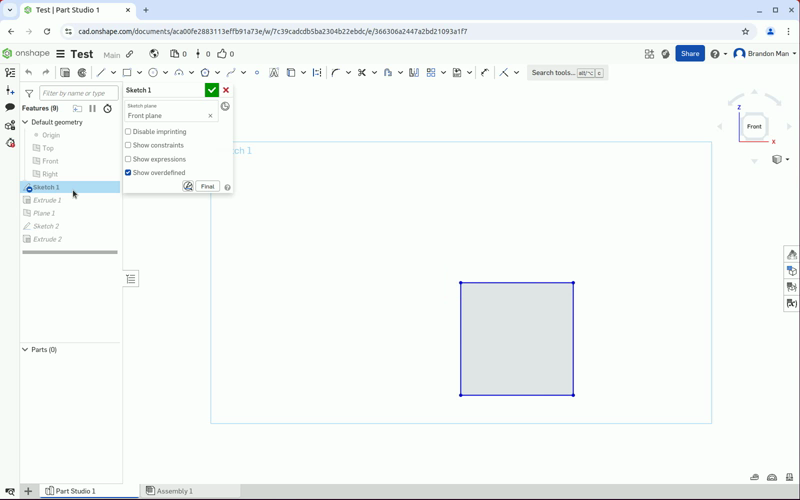
mouse_move(229, 92)
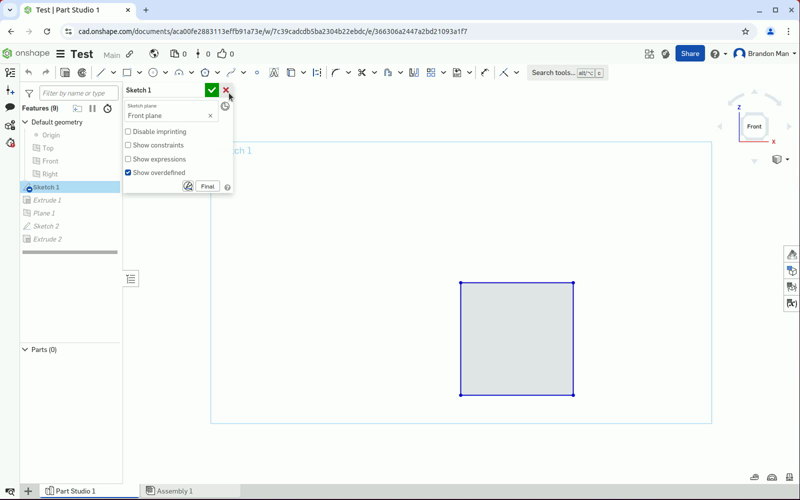
click(229, 92)
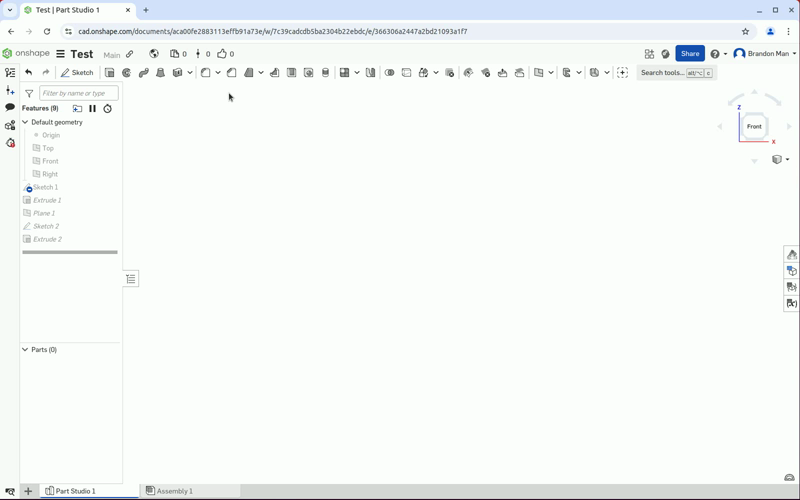
key(shift+s)
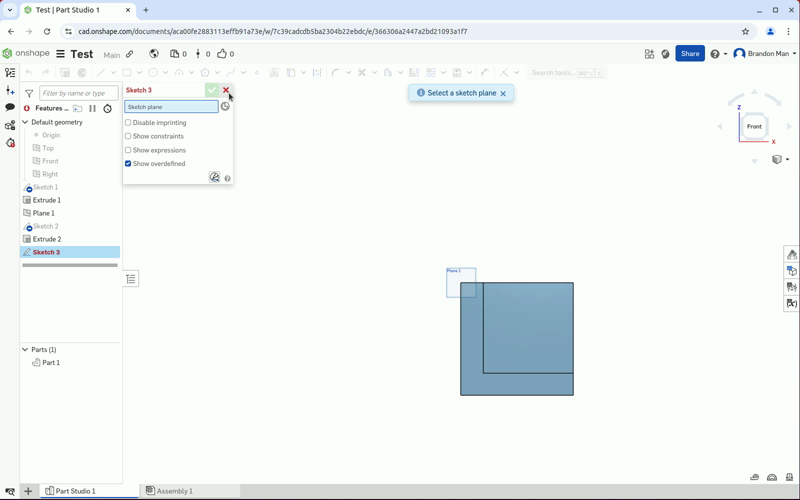
mouse_move(73, 215)
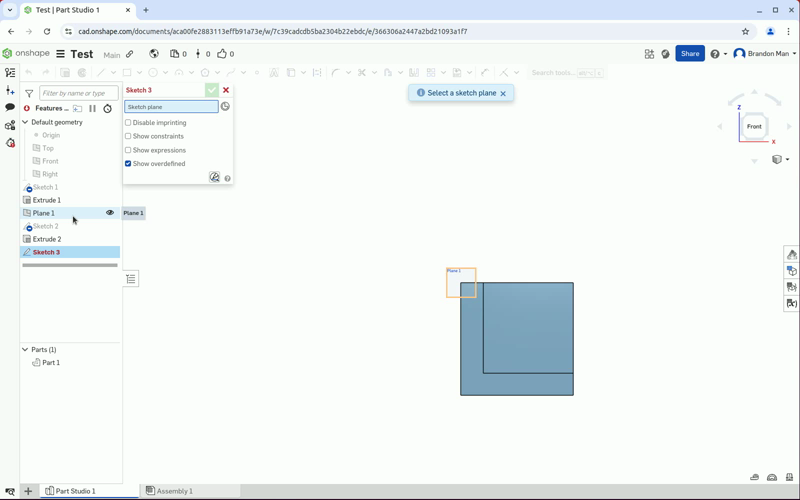
click(73, 215)
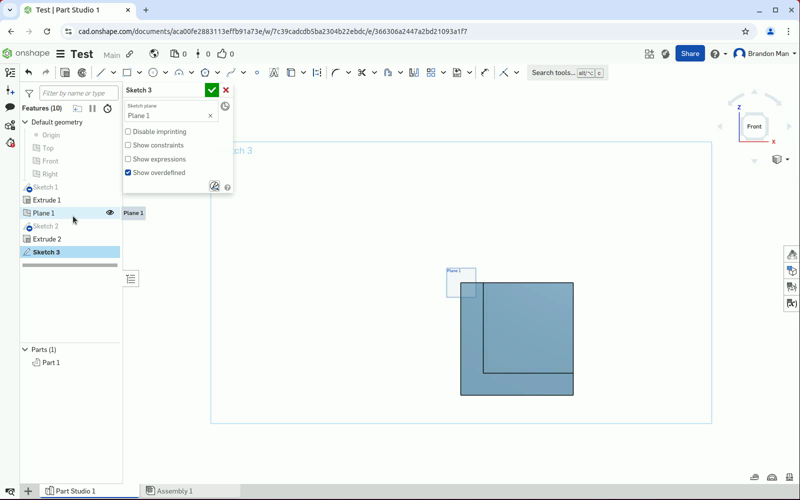
mouse_move(73, 352)
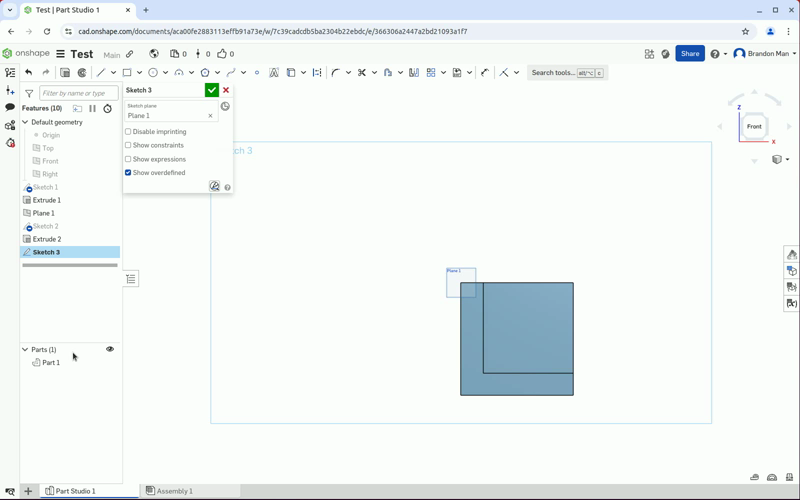
key(y)
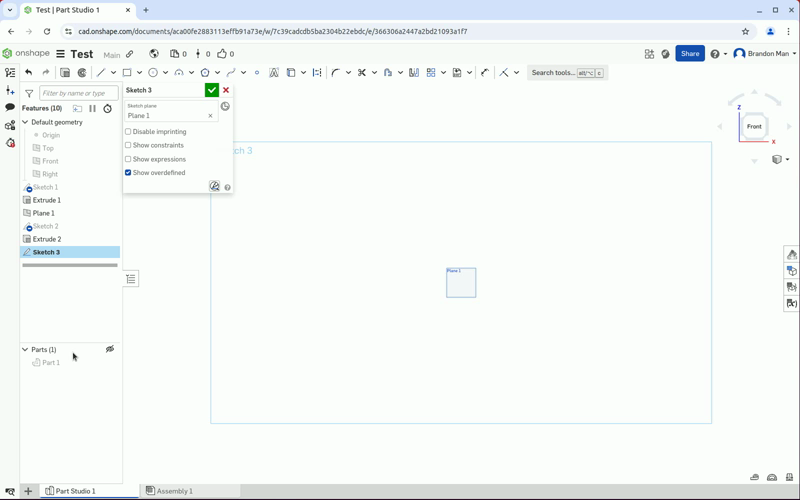
key(l)
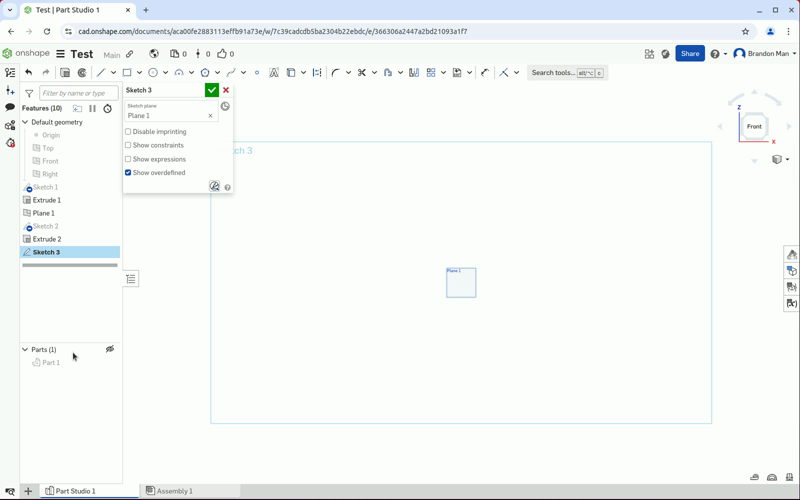
key_down(shift)
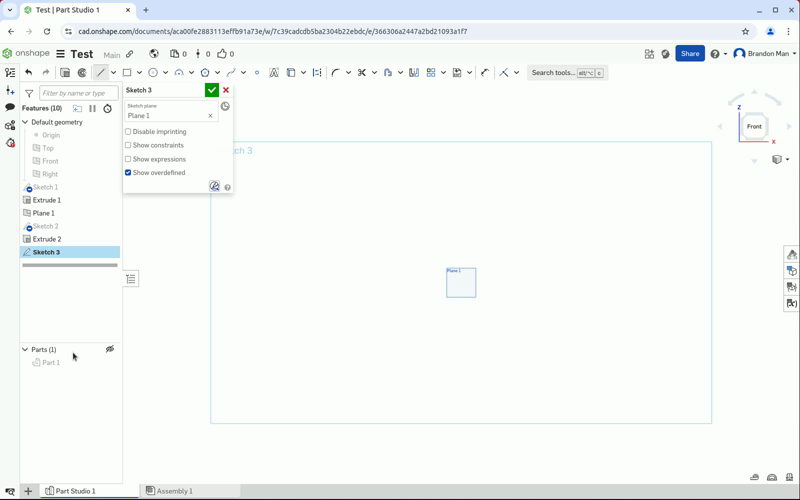
mouse_move(551, 395)
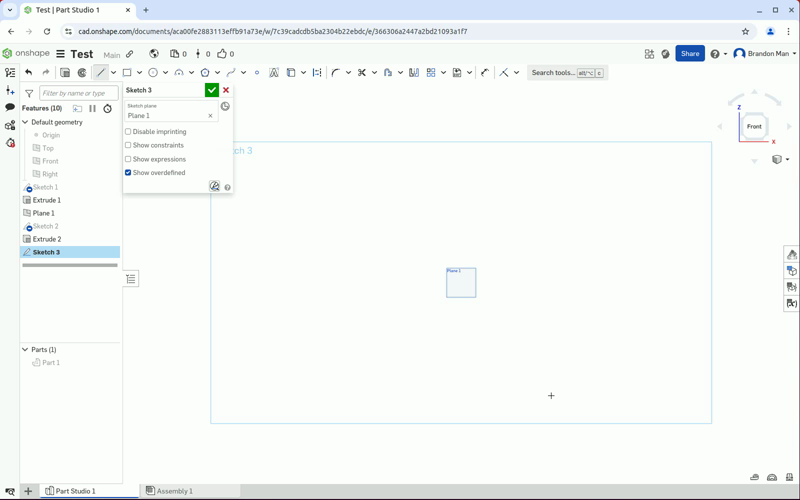
click(551, 395)
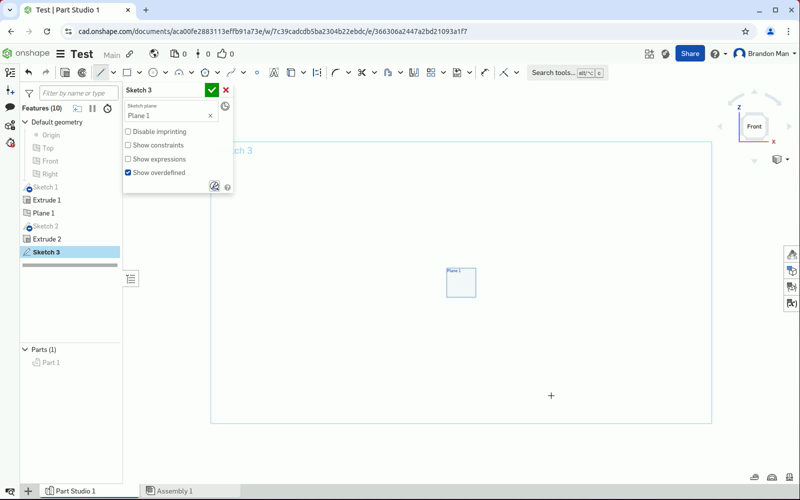
key_up(shift)
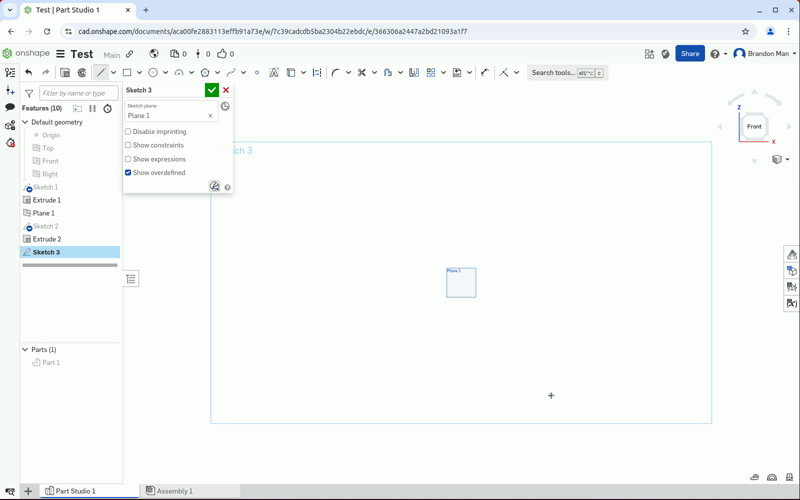
key_down(shift)
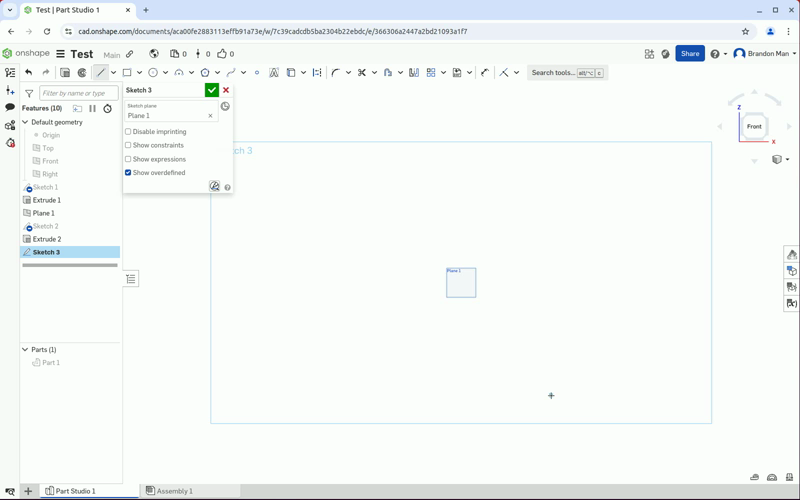
mouse_move(581, 395)
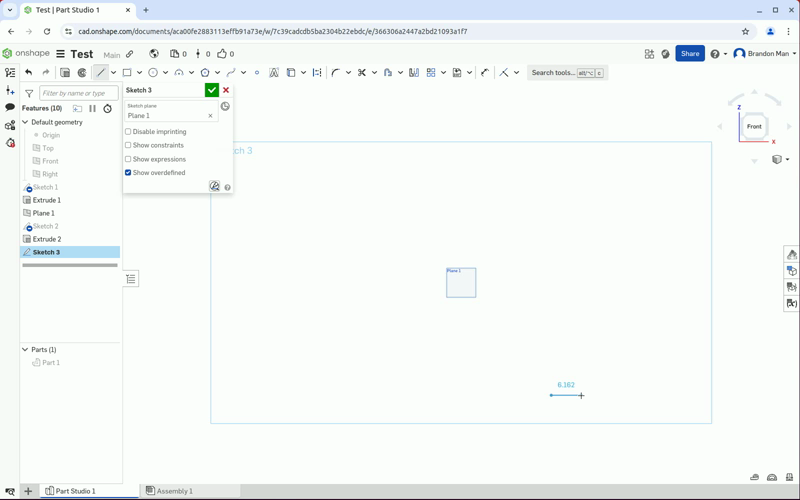
mouse_move(574, 395)
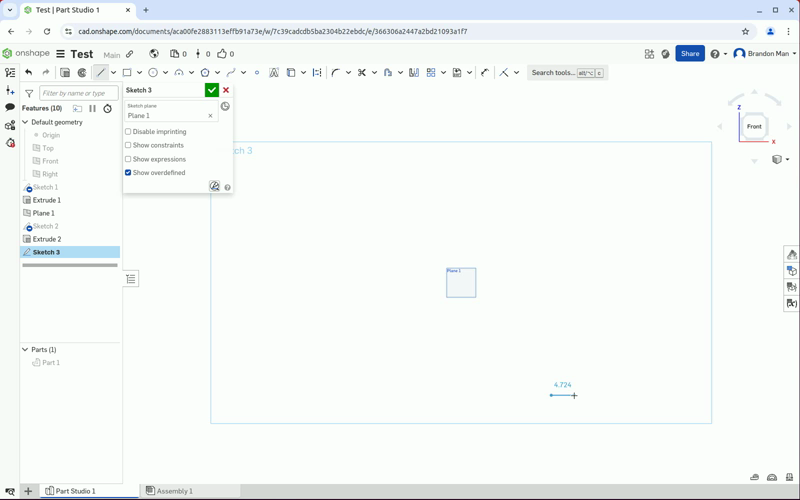
click(574, 395)
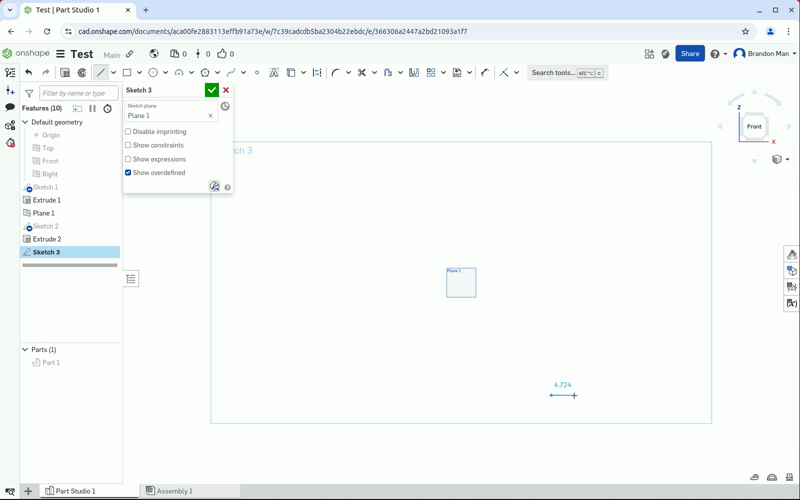
key_up(shift)
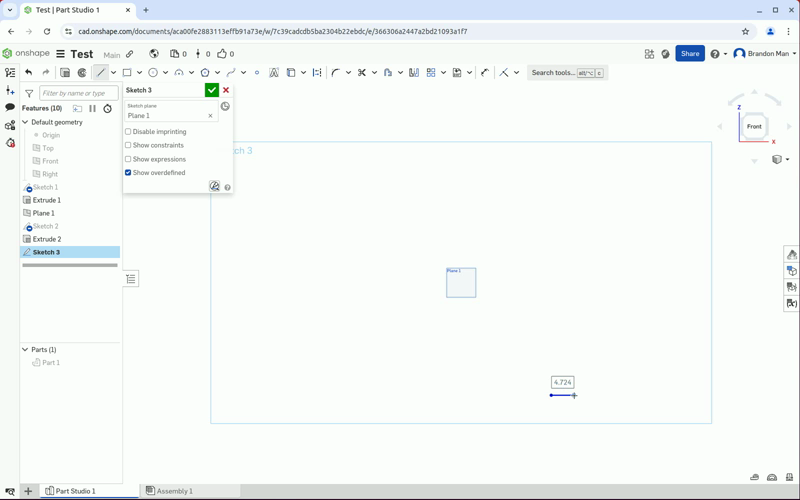
key_down(shift)
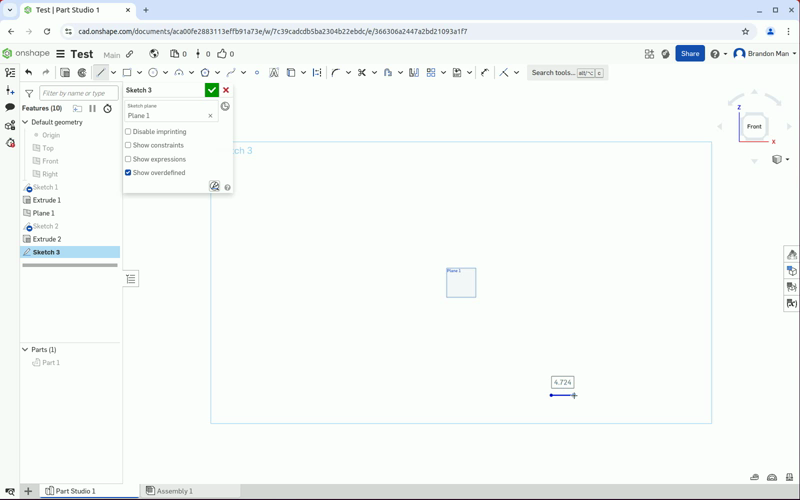
mouse_move(589, 395)
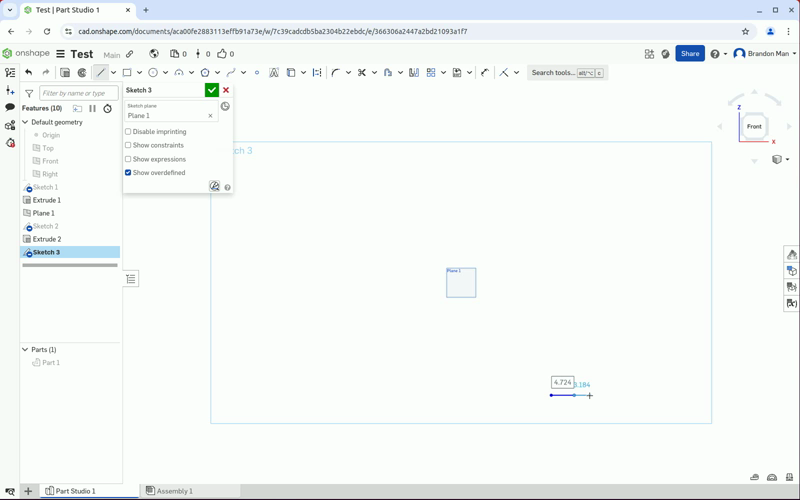
mouse_move(574, 372)
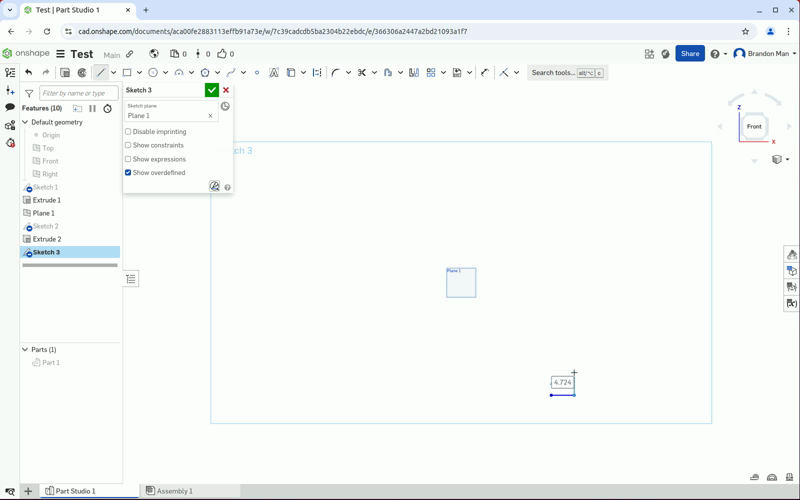
click(574, 372)
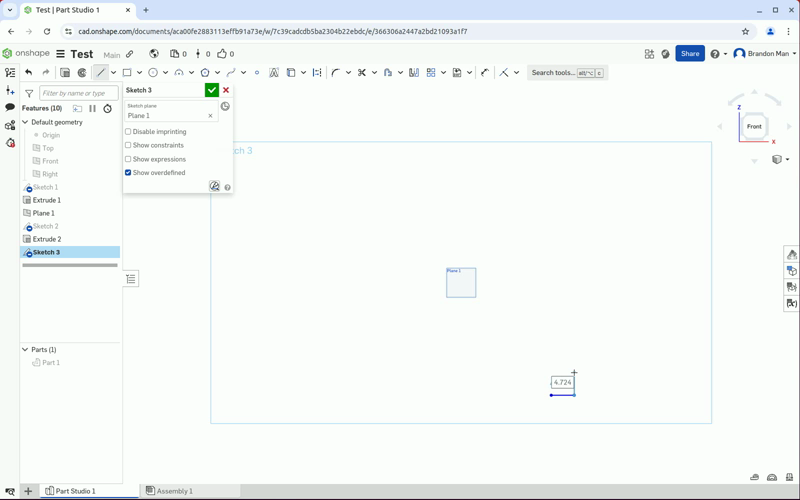
key_up(shift)
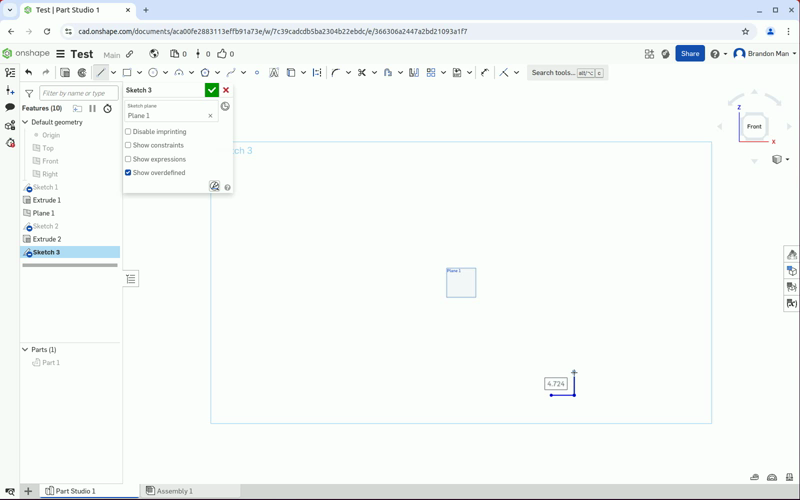
key_down(shift)
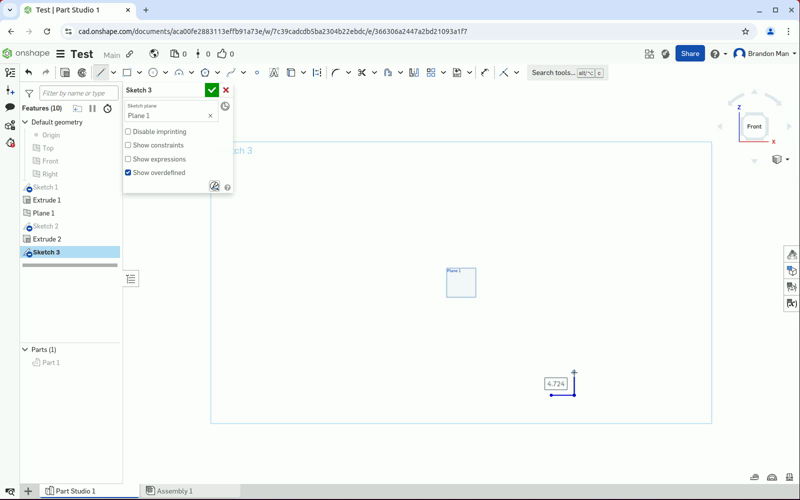
mouse_move(589, 372)
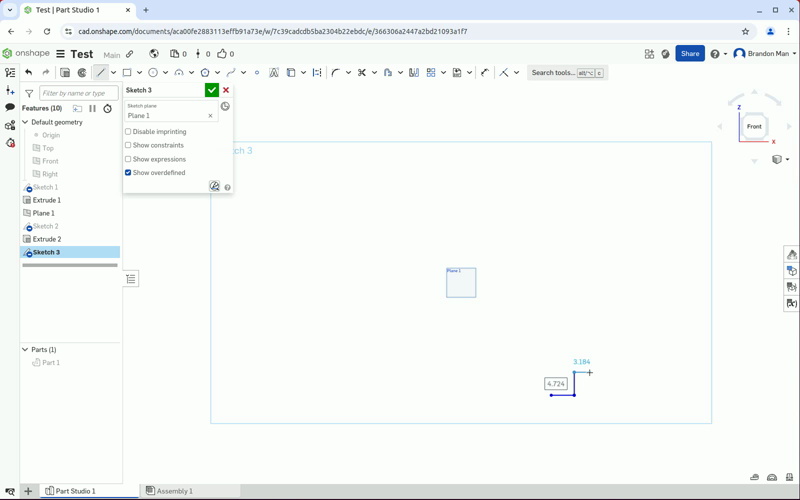
mouse_move(551, 372)
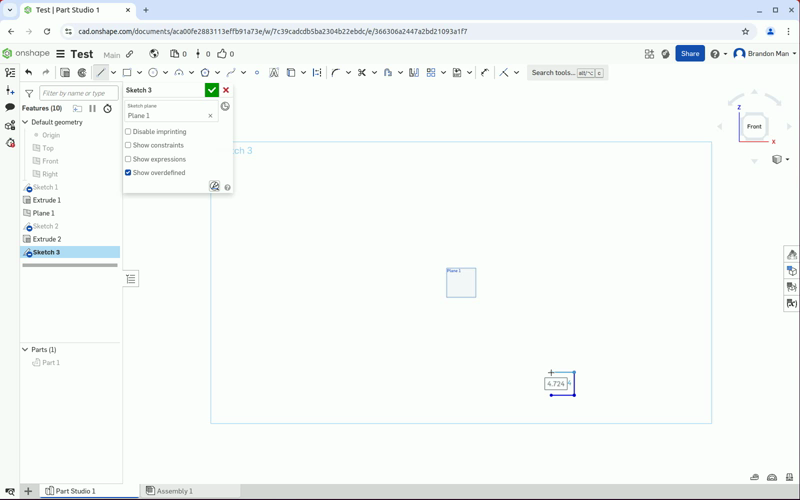
click(551, 372)
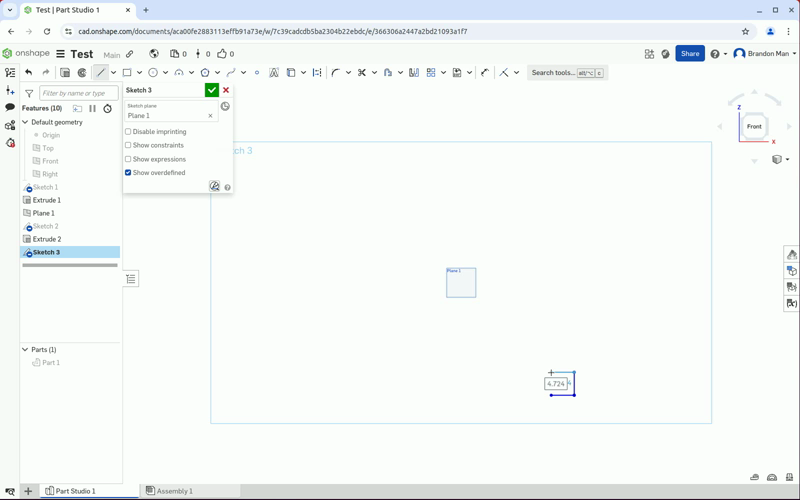
key_up(shift)
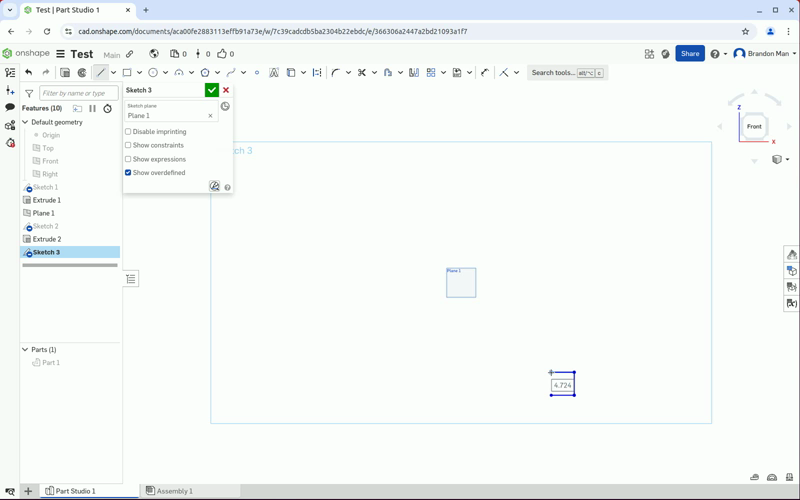
mouse_move(581, 372)
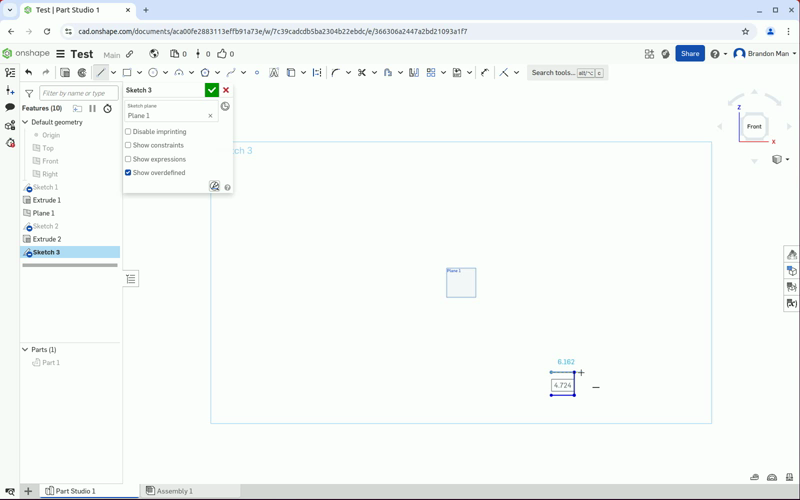
key_down(shift)
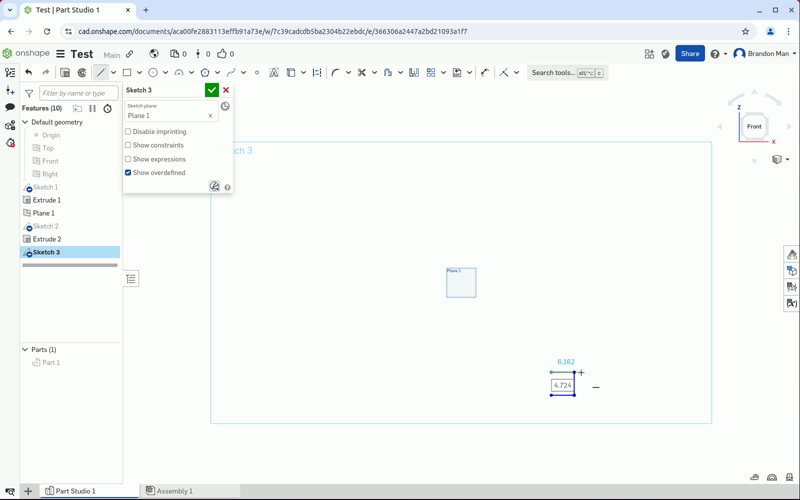
mouse_move(551, 395)
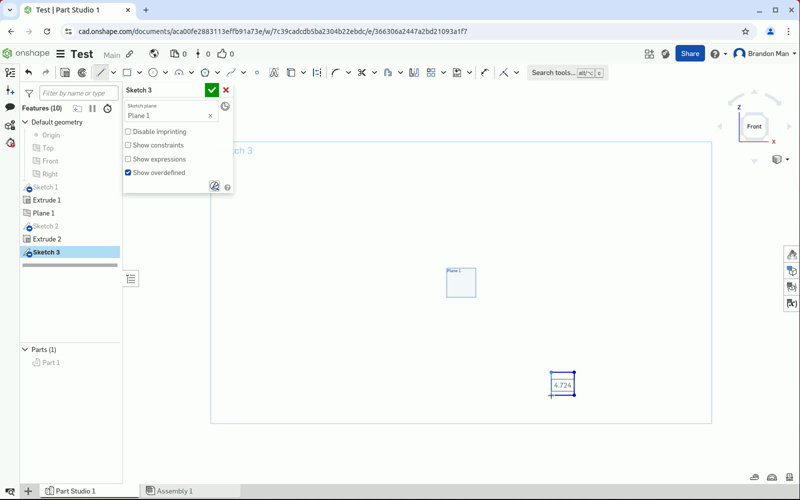
key_up(shift)
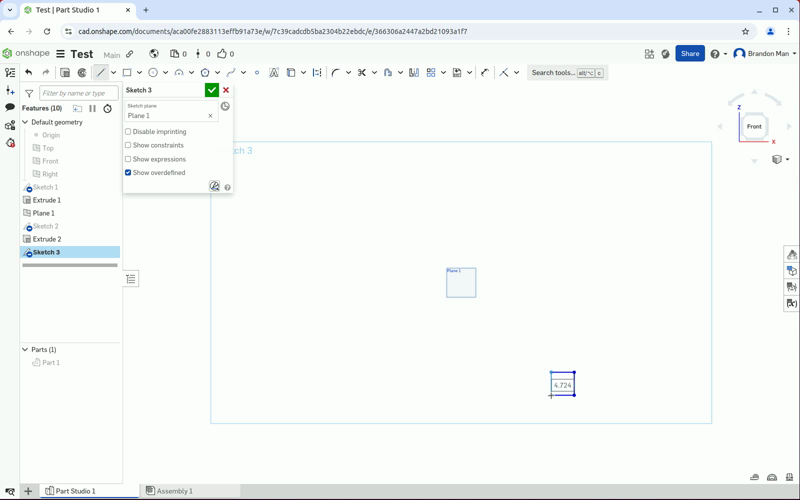
click(551, 395)
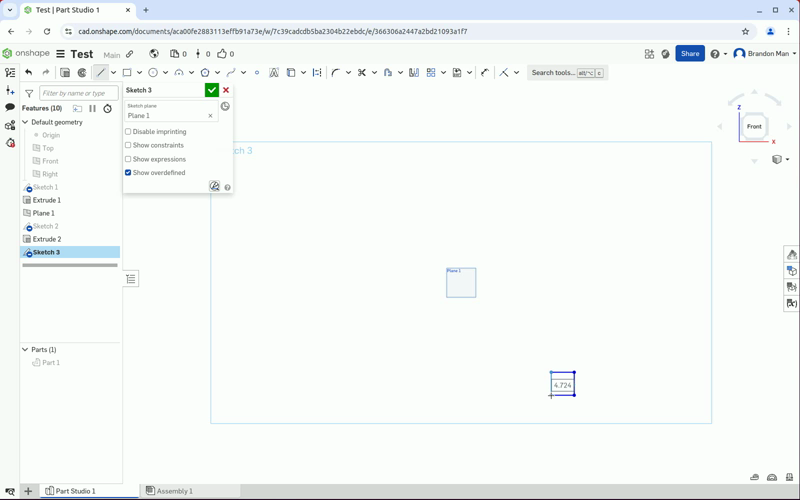
key(esc)
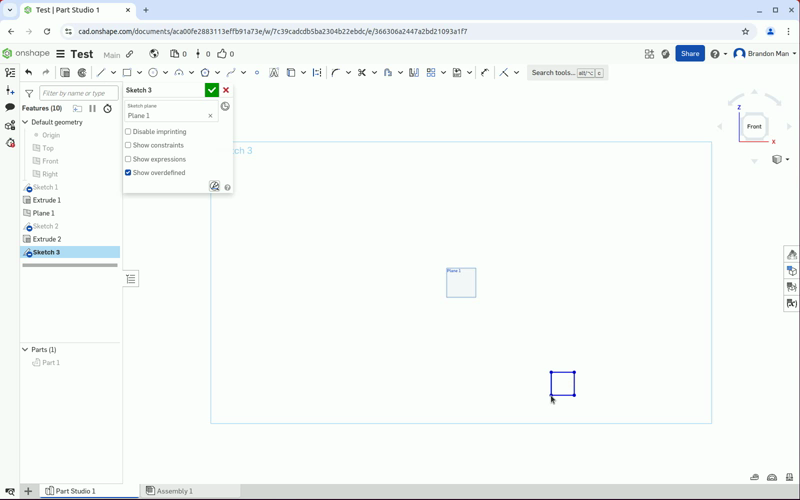
mouse_move(573, 390)
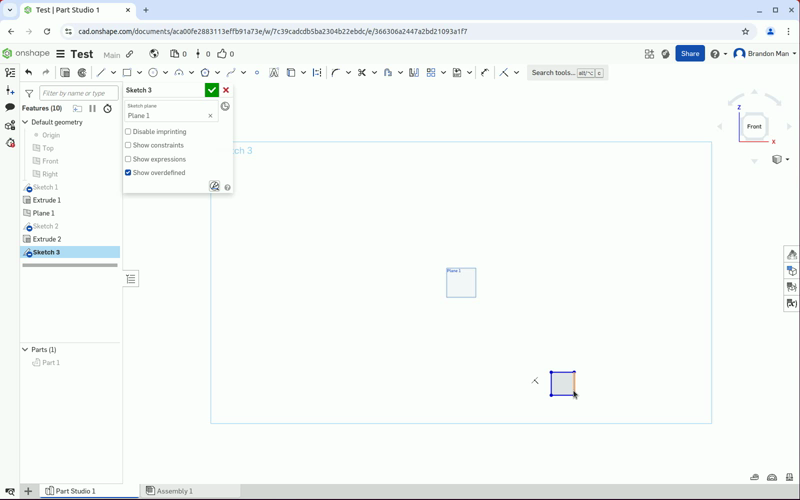
scroll(6)
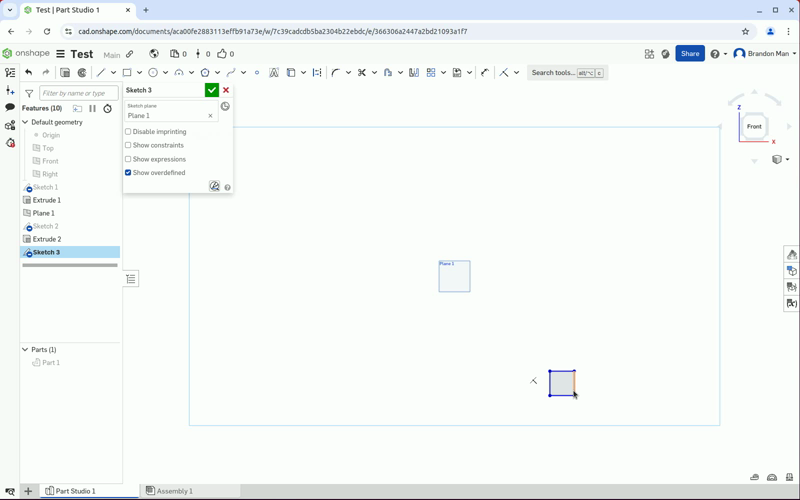
scroll(6)
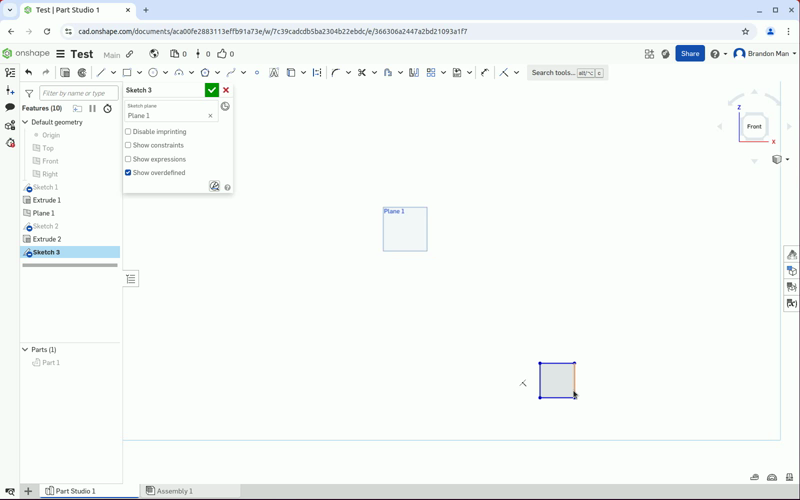
scroll(6)
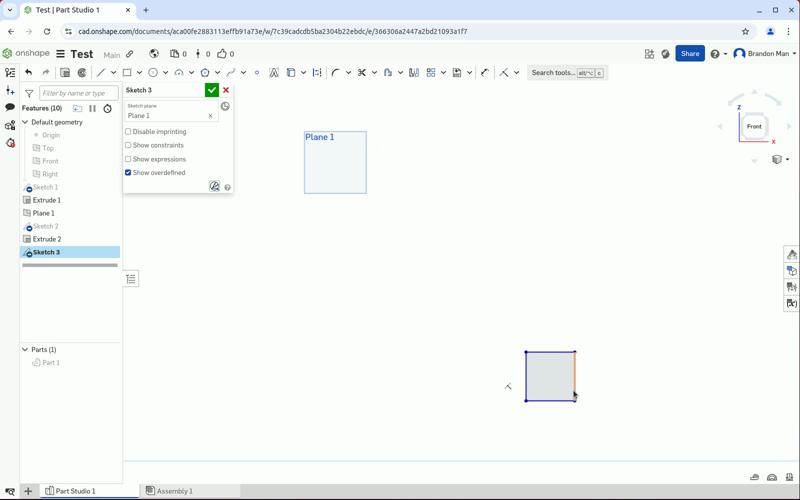
scroll(6)
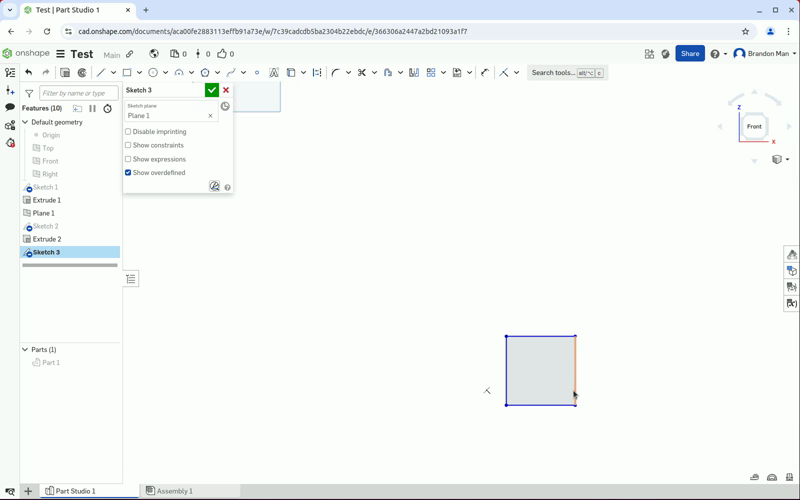
scroll(6)
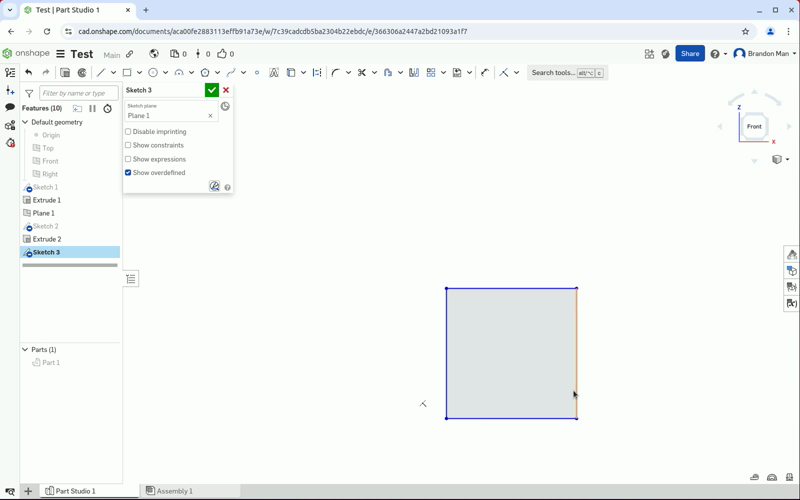
scroll(6)
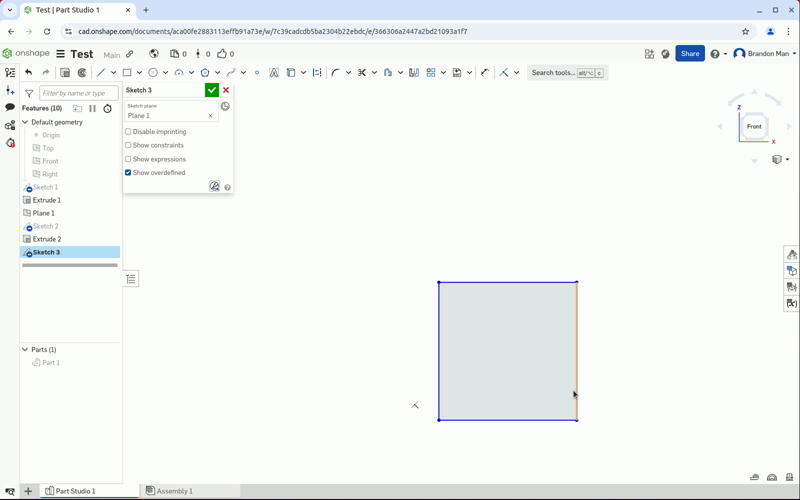
scroll(6)
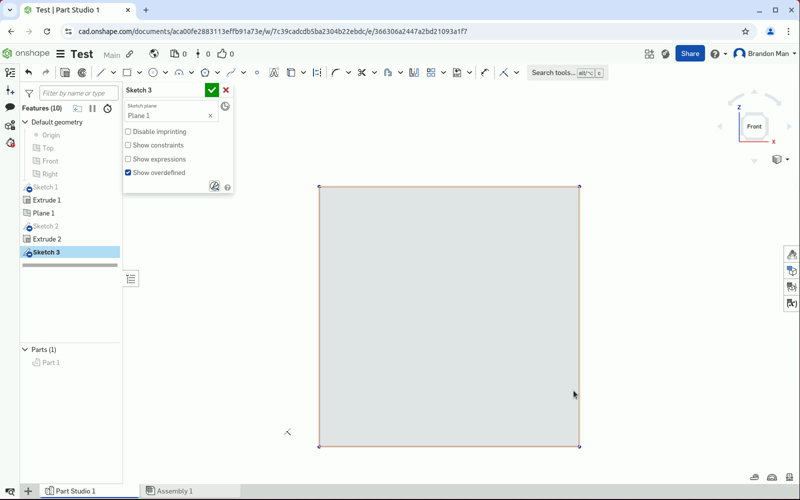
click(573, 390)
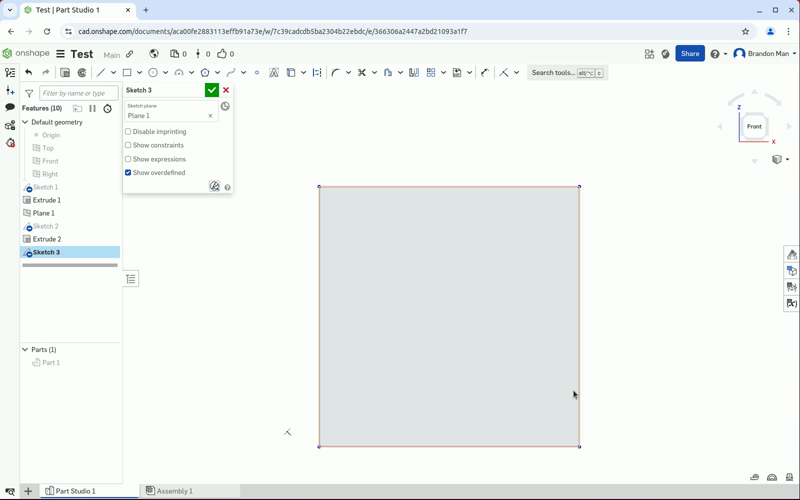
scroll(-6)
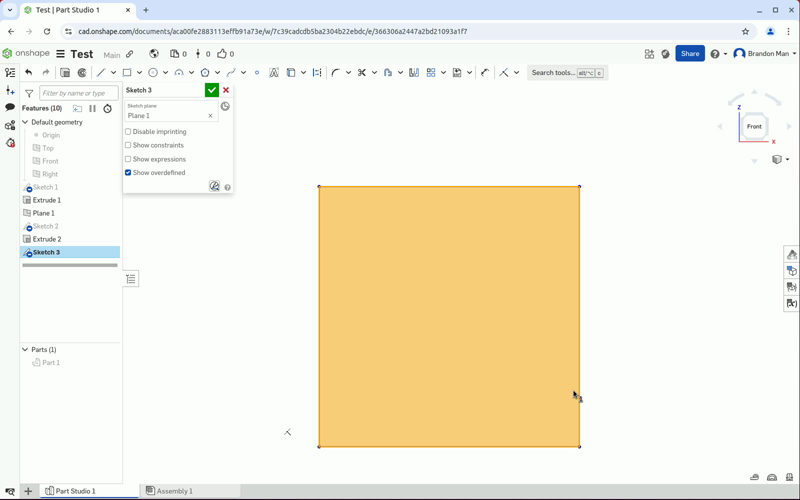
scroll(-6)
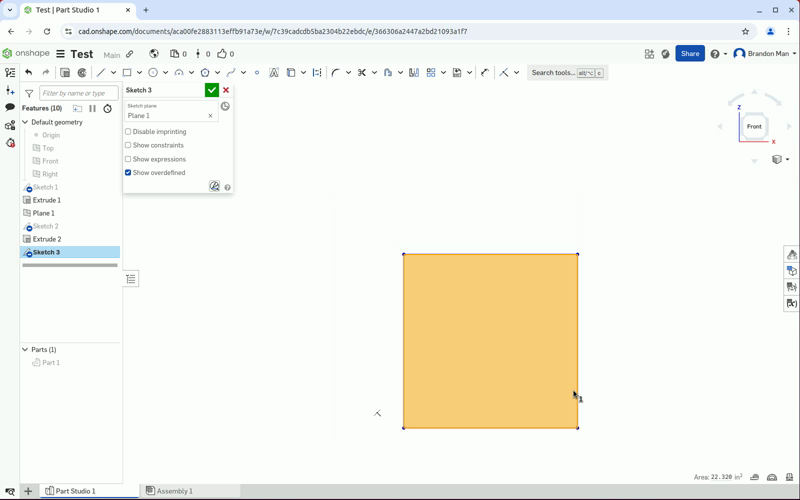
scroll(-6)
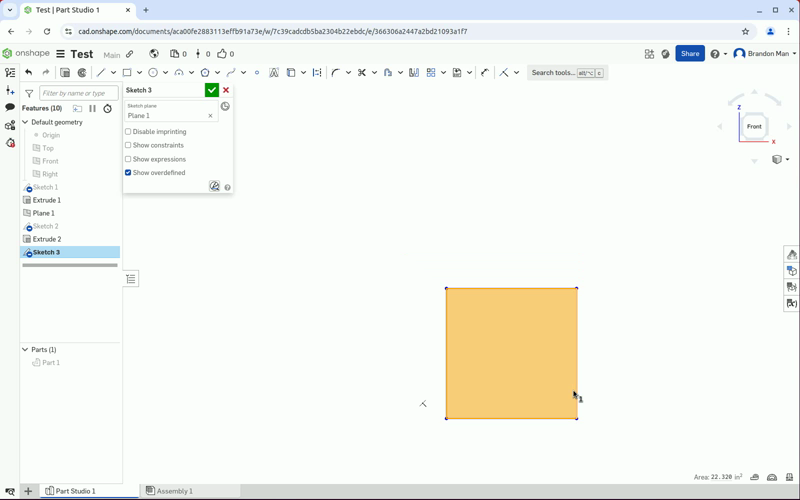
scroll(-6)
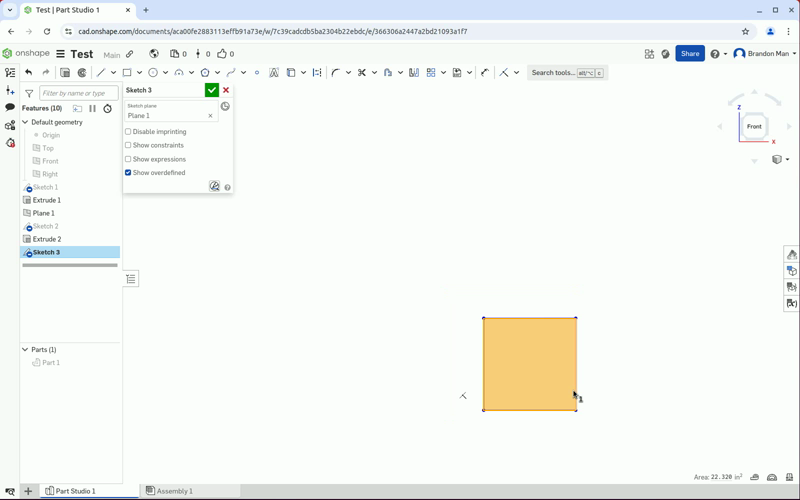
scroll(-6)
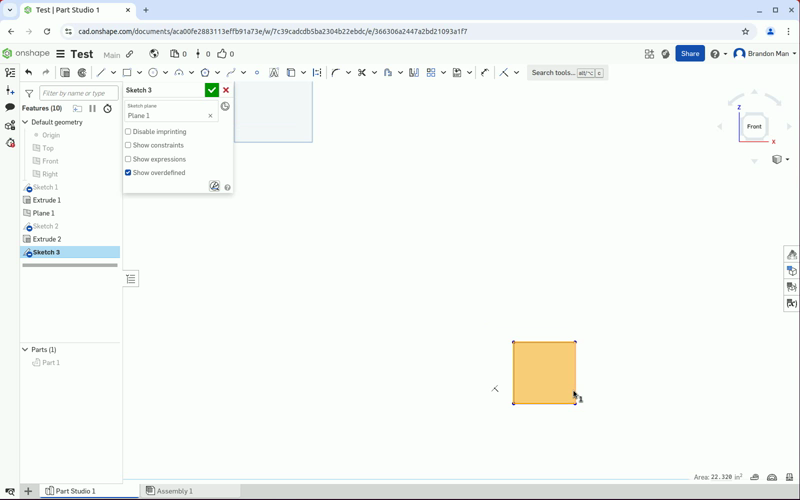
scroll(-6)
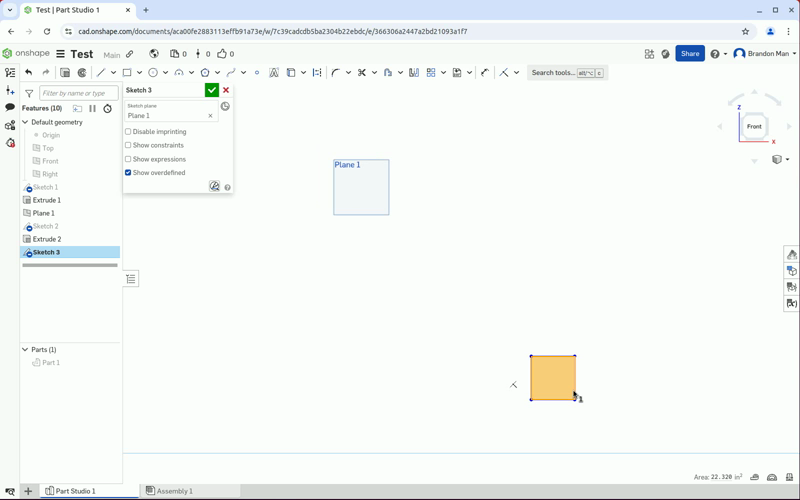
scroll(-6)
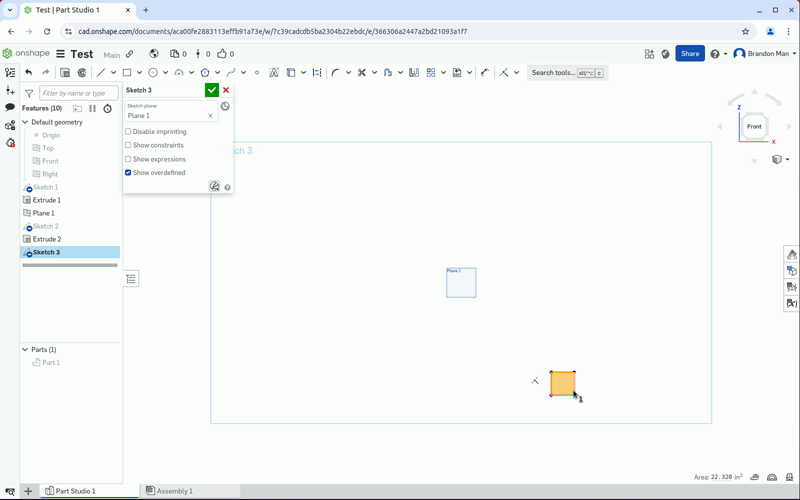
mouse_move(73, 352)
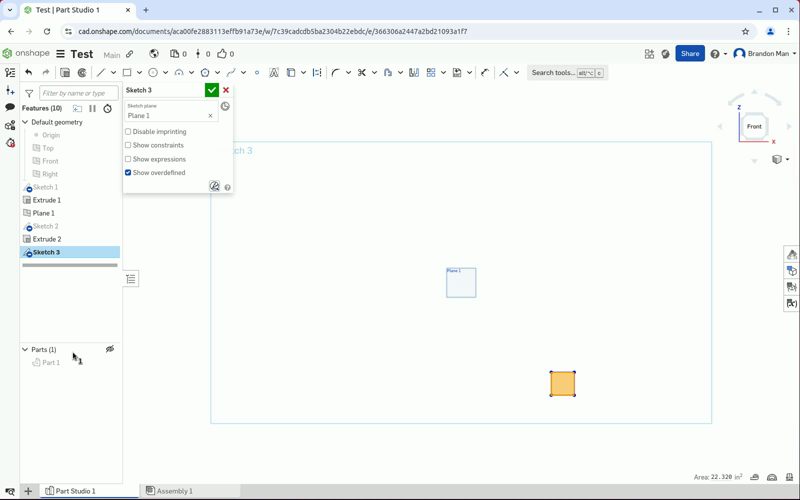
key(shift+y)
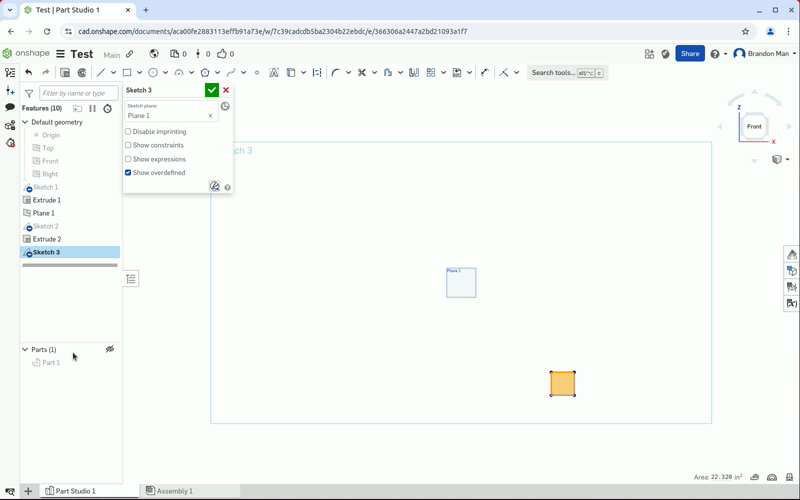
key(shift+e)
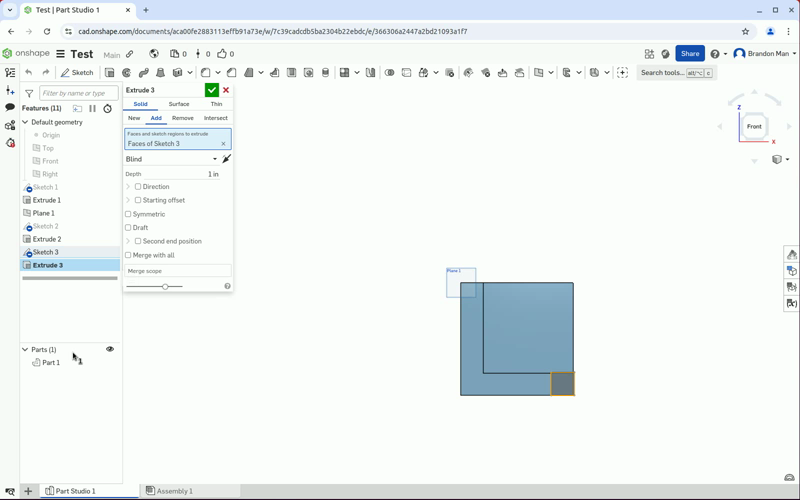
mouse_move(143, 106)
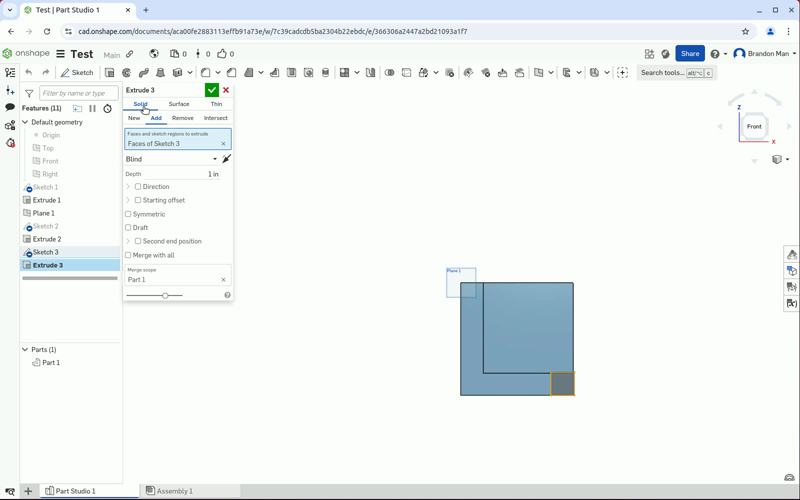
click(143, 106)
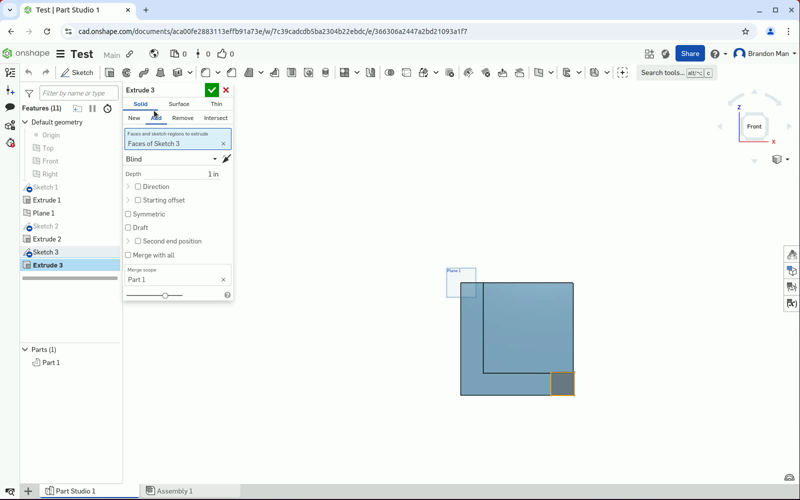
mouse_move(186, 120)
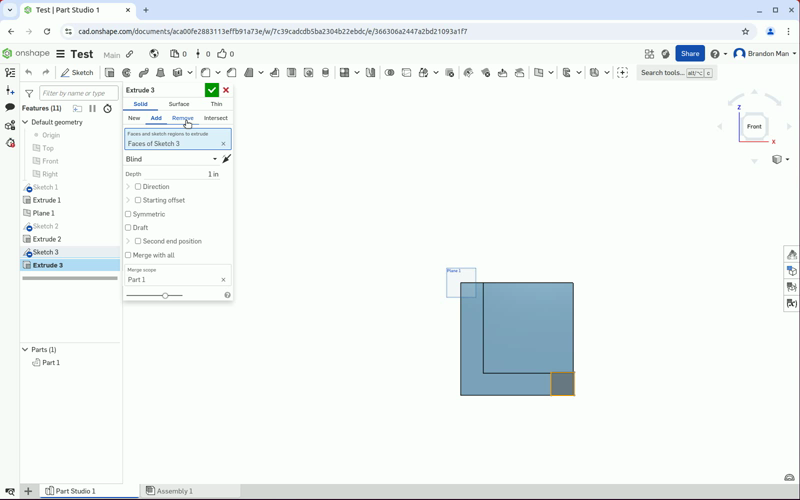
click(186, 120)
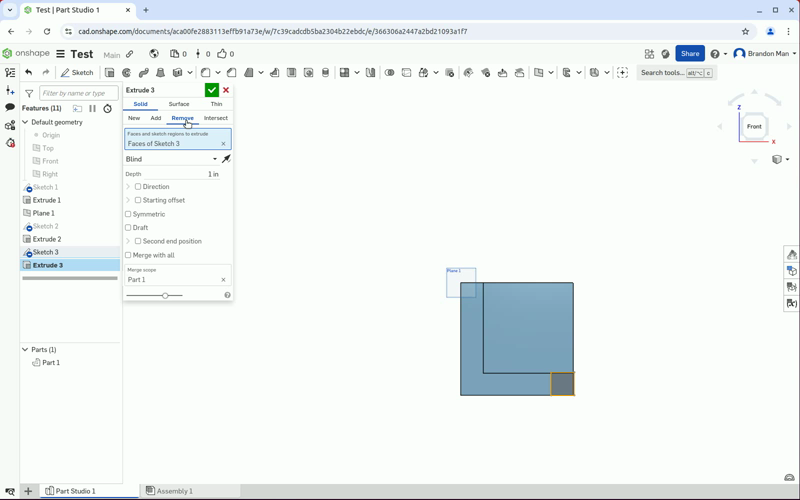
key(tab, 4)
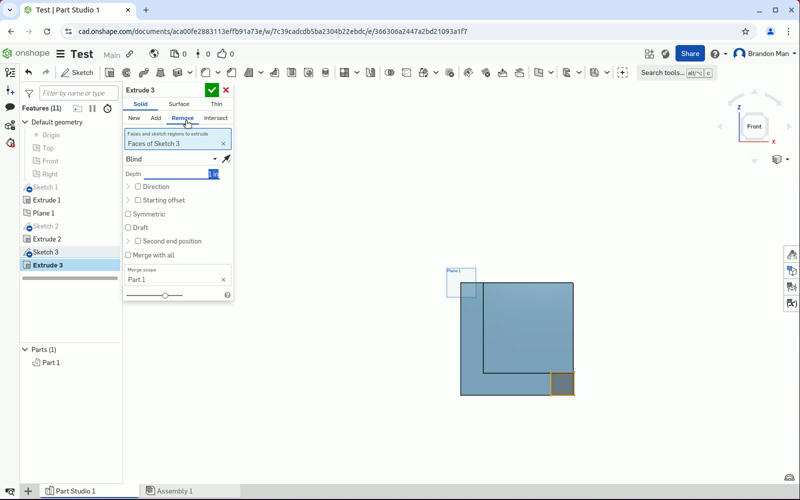
text(4.574)
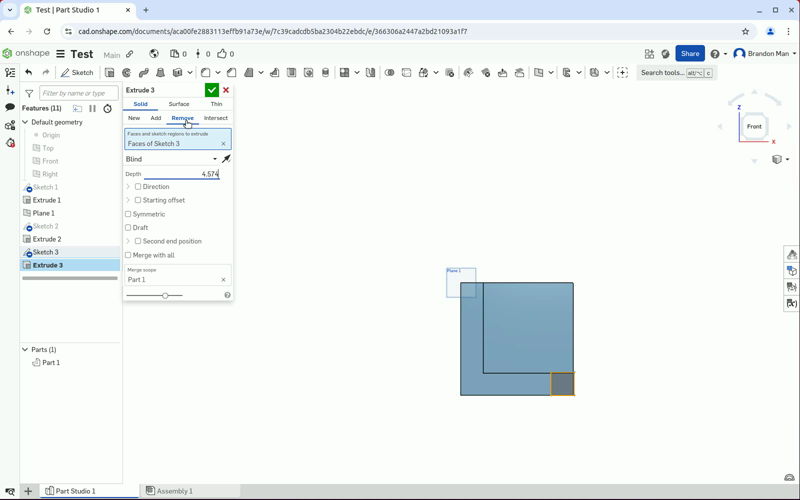
key(tab, 6)
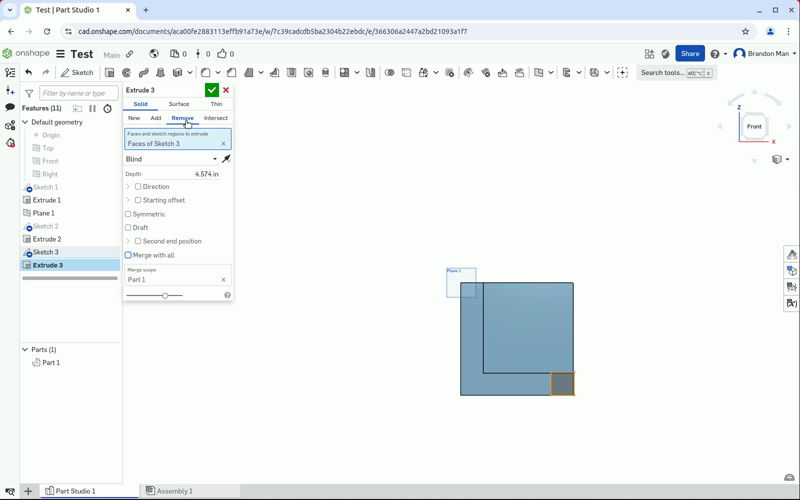
key(space)
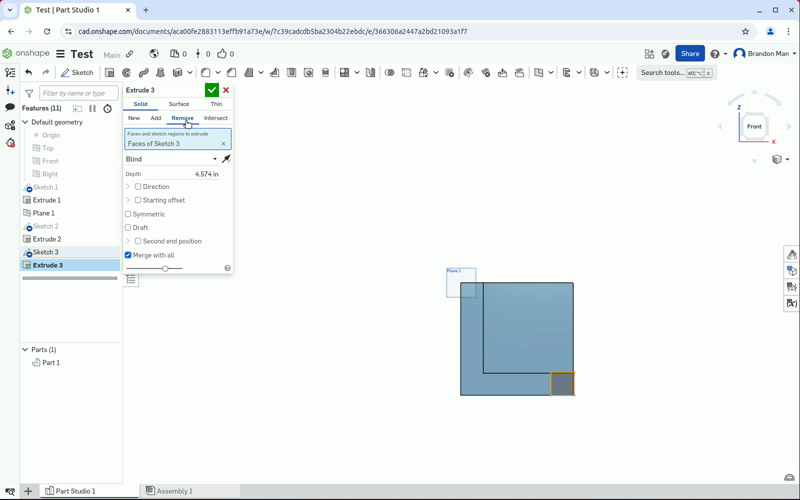
key(enter)
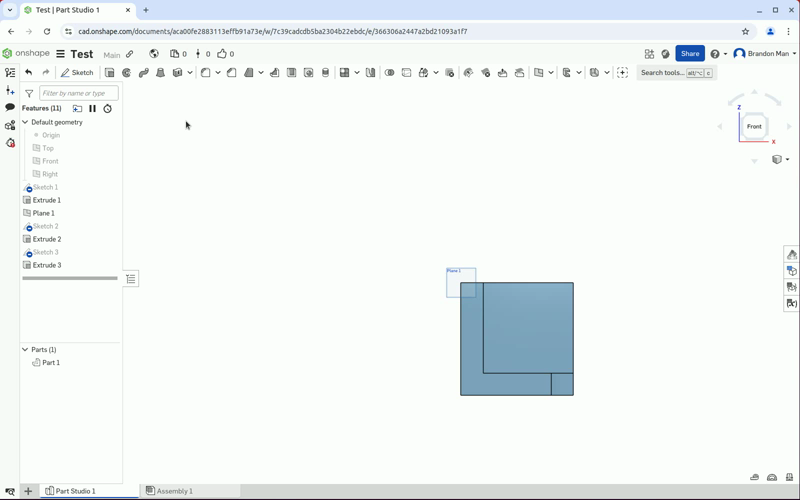
key(shift+h)
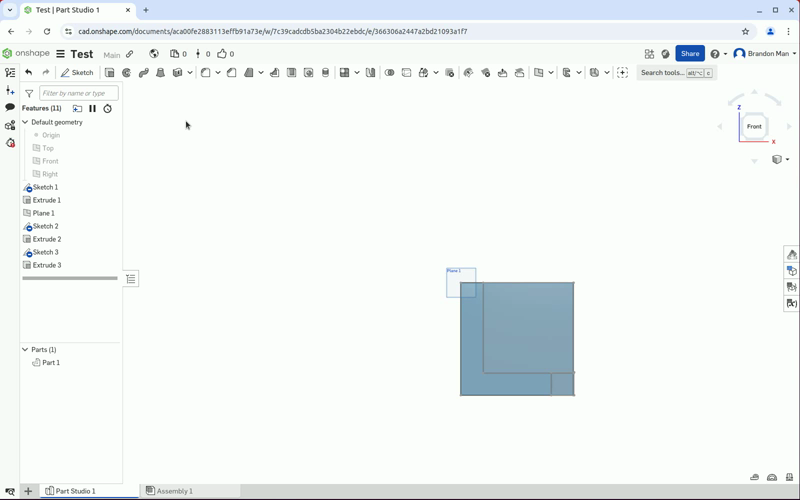
key(shift+h)
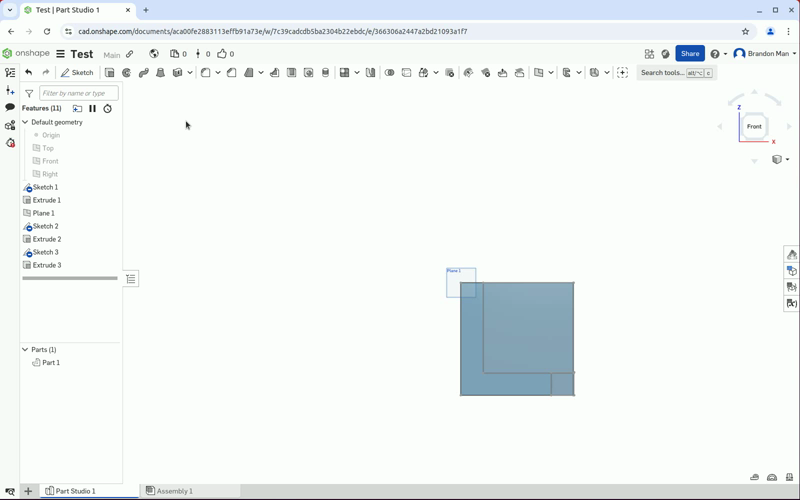
key(shift+7)
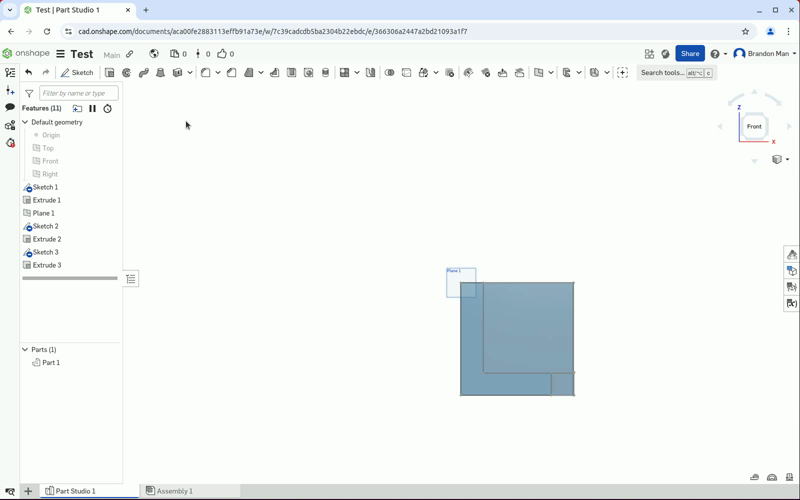
key(left, 2)
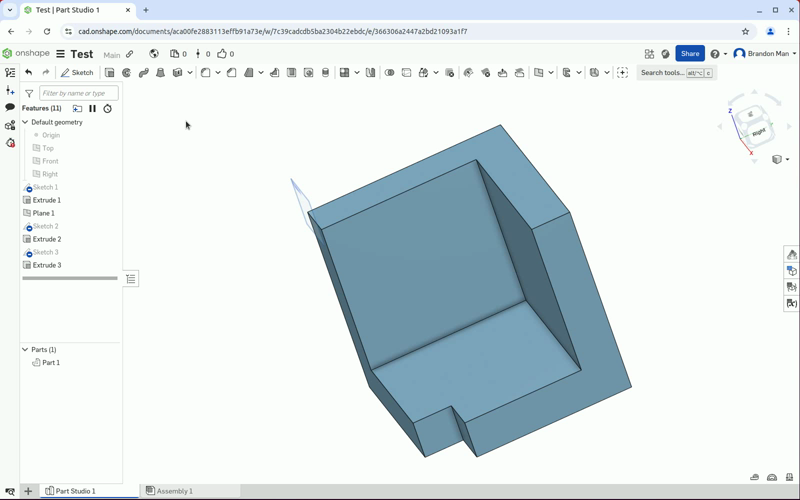
key(down, 2)
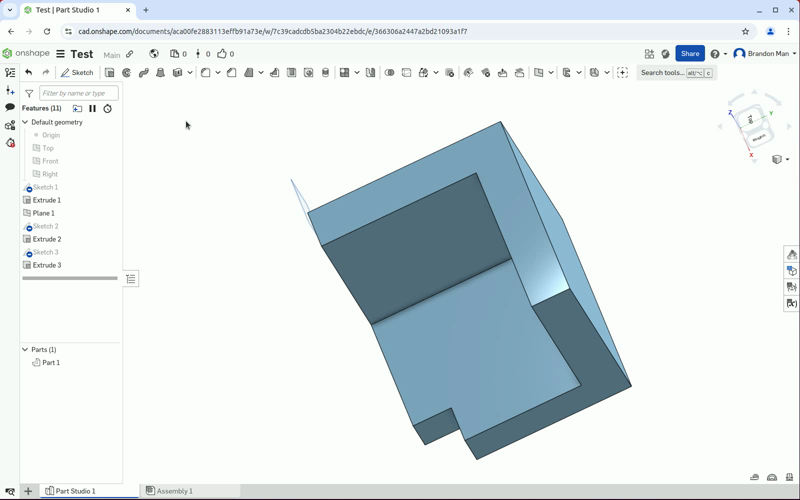
key(up, 2)
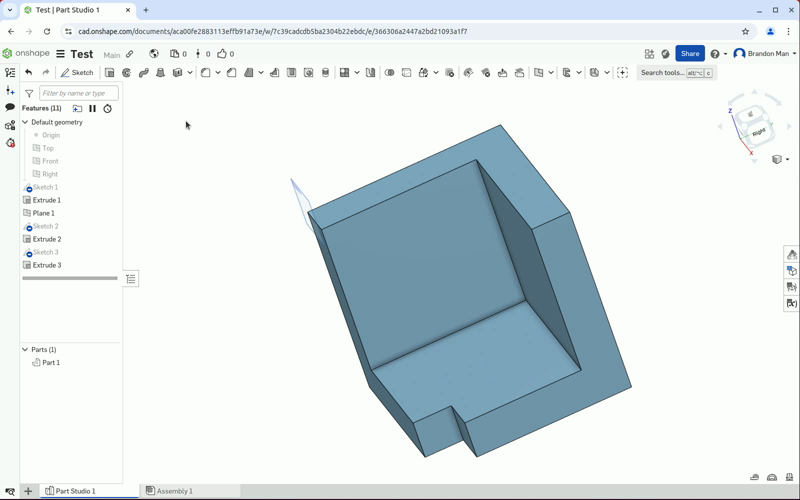
key(right, 2)
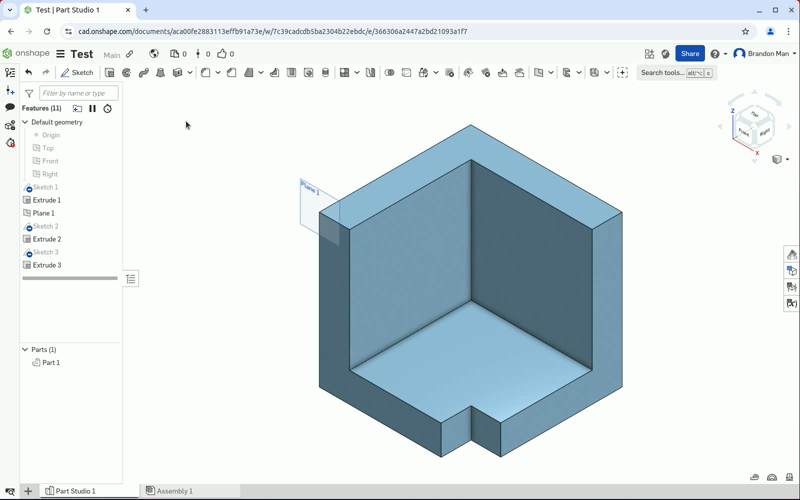
mouse_move(73, 189)
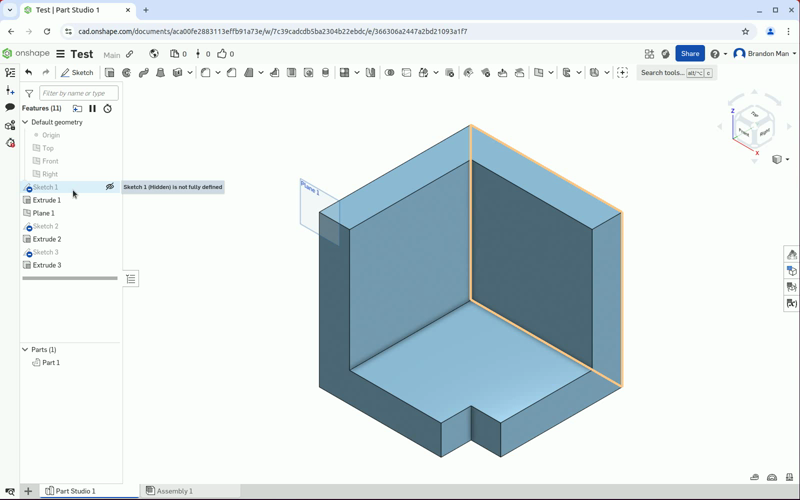
click(73, 189)